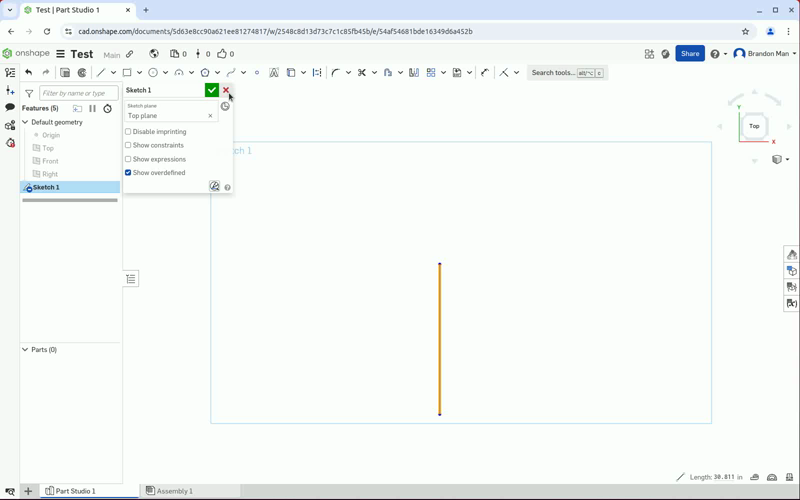
key(shift+h)
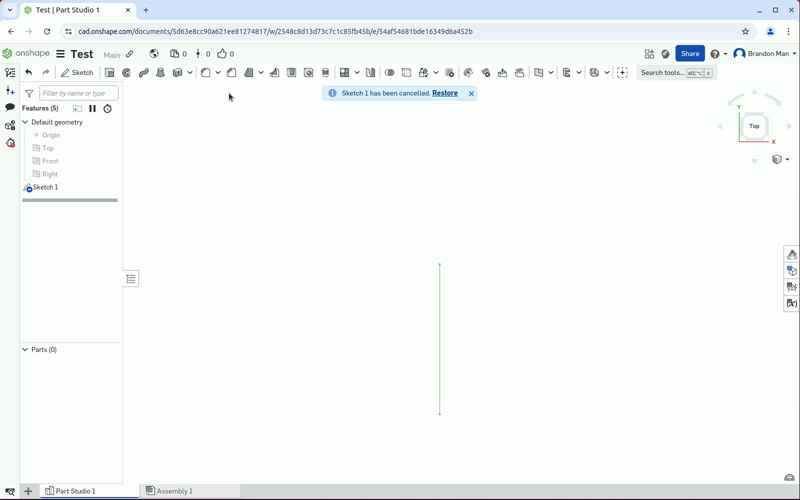
key(shift+s)
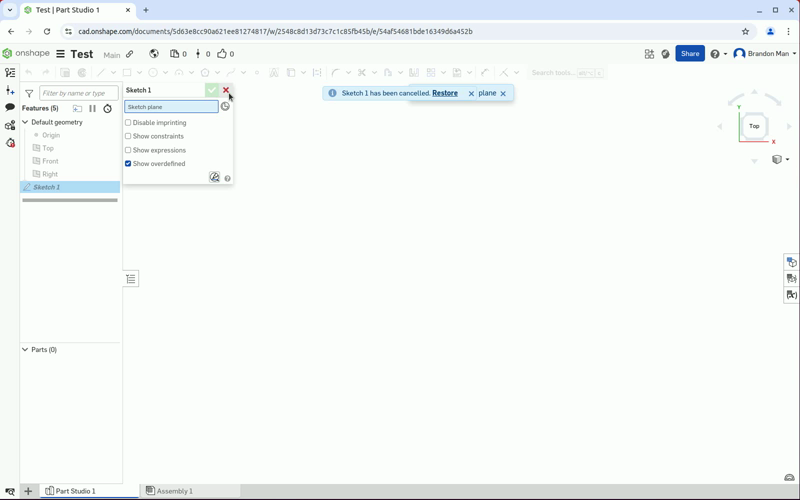
mouse_move(73, 150)
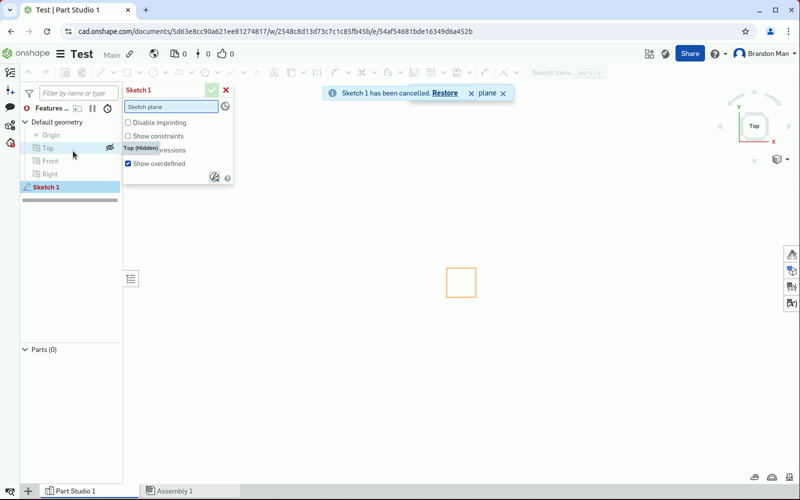
click(73, 150)
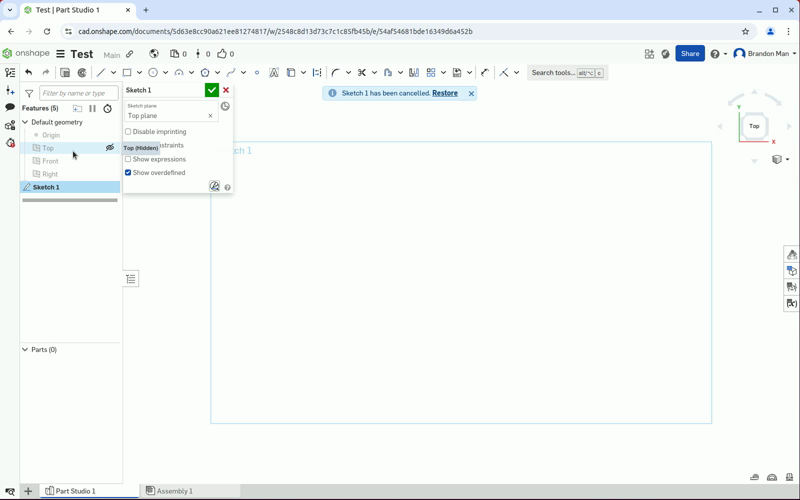
mouse_move(73, 352)
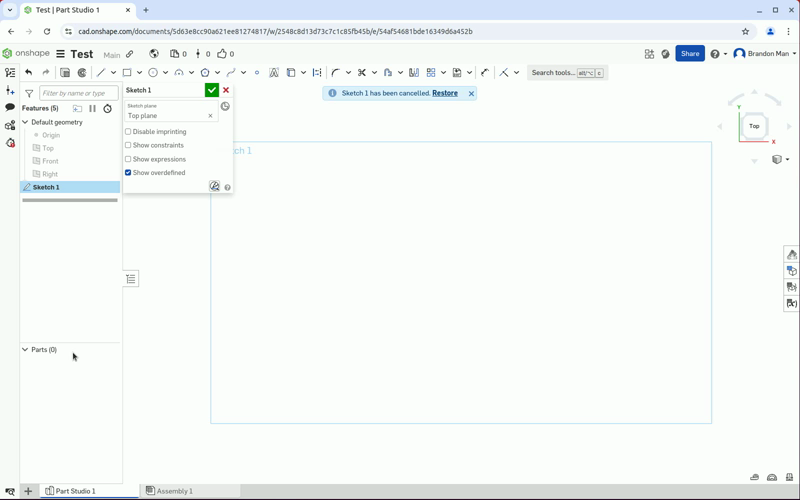
key(y)
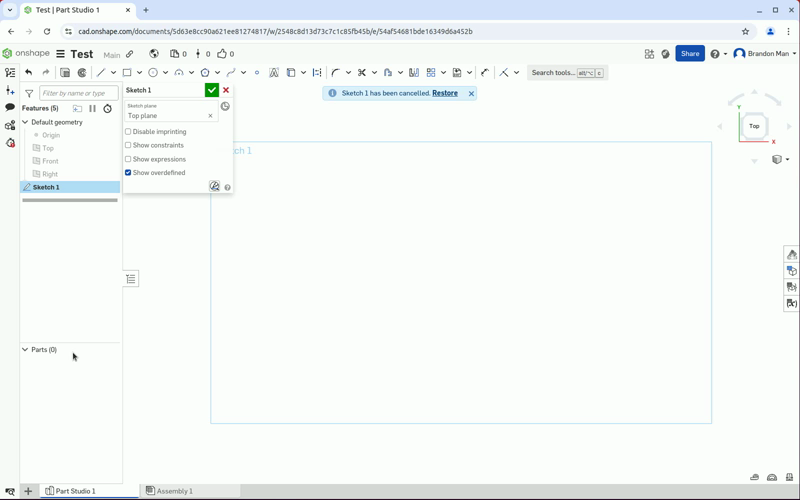
key(l)
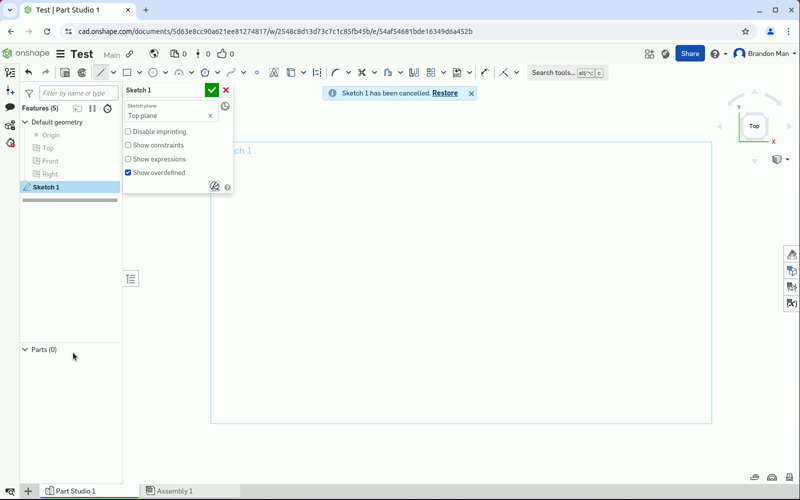
key_down(shift)
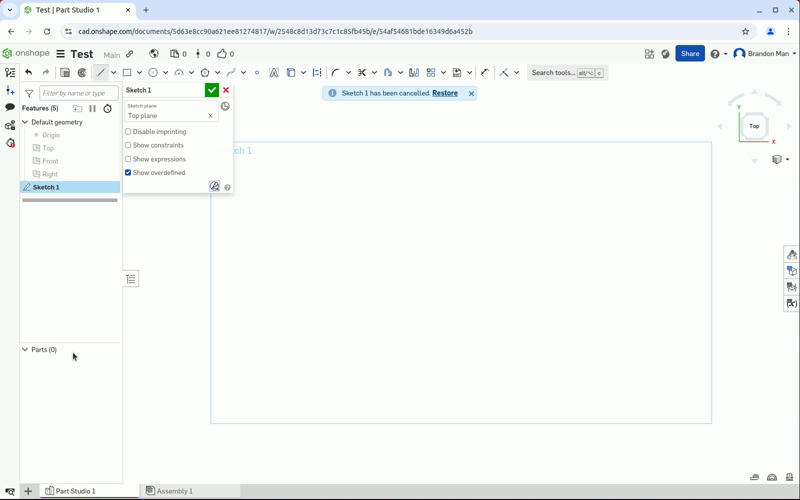
mouse_move(460, 357)
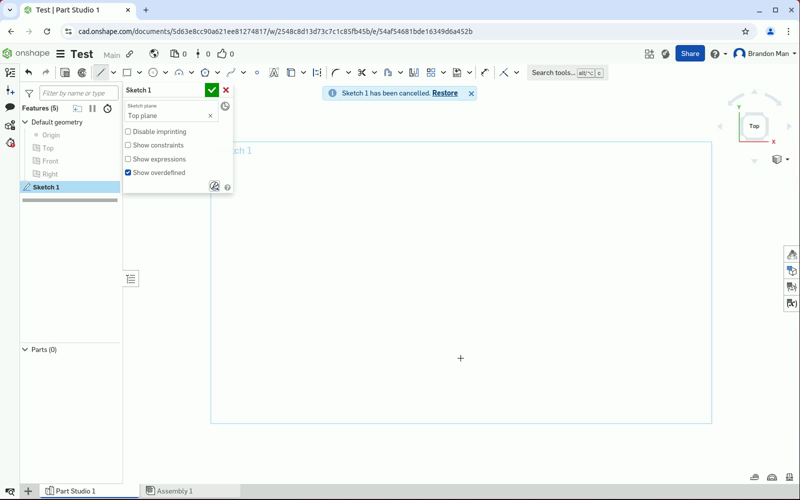
click(460, 357)
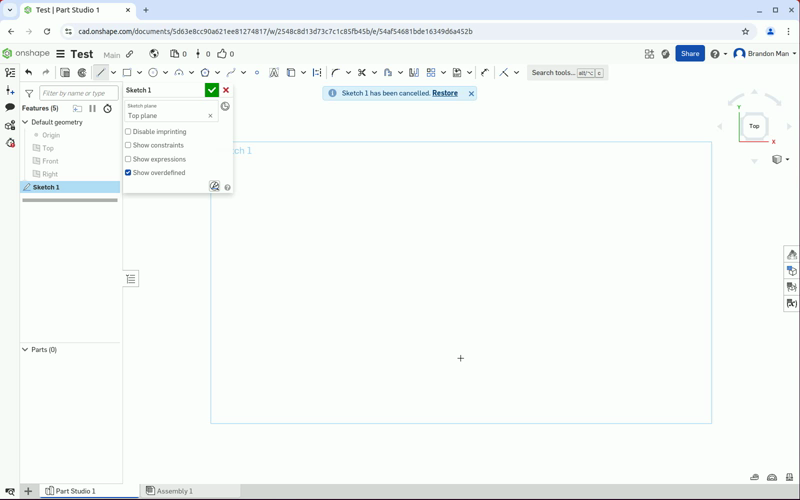
key_up(shift)
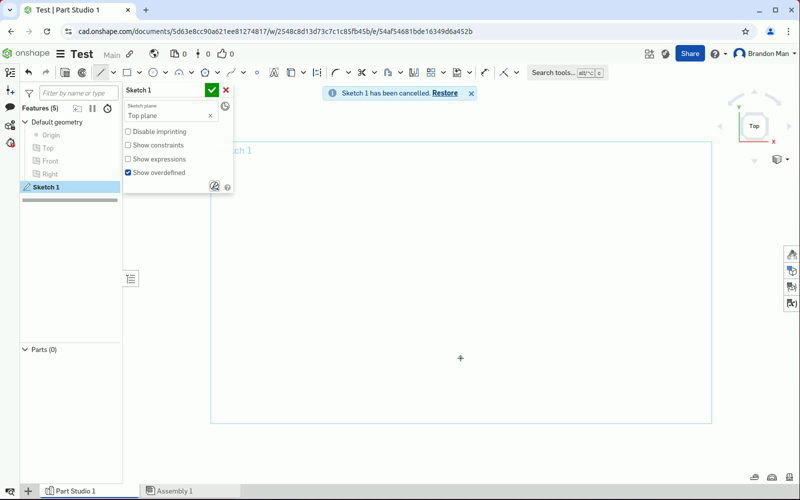
key_down(shift)
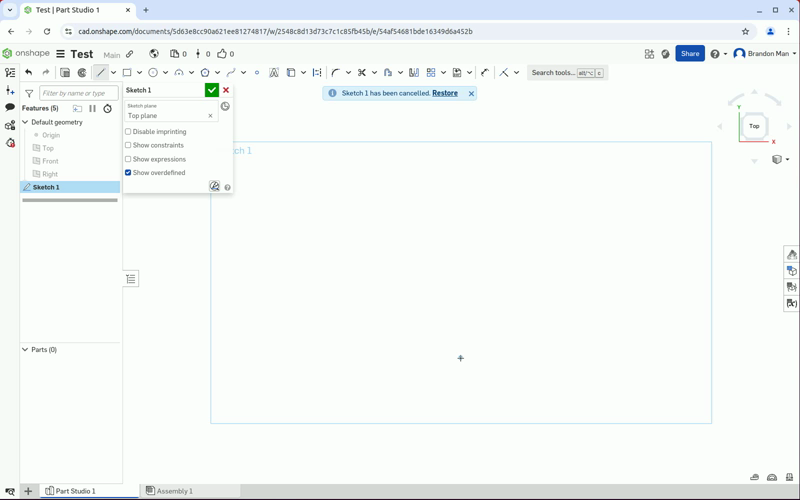
mouse_move(490, 357)
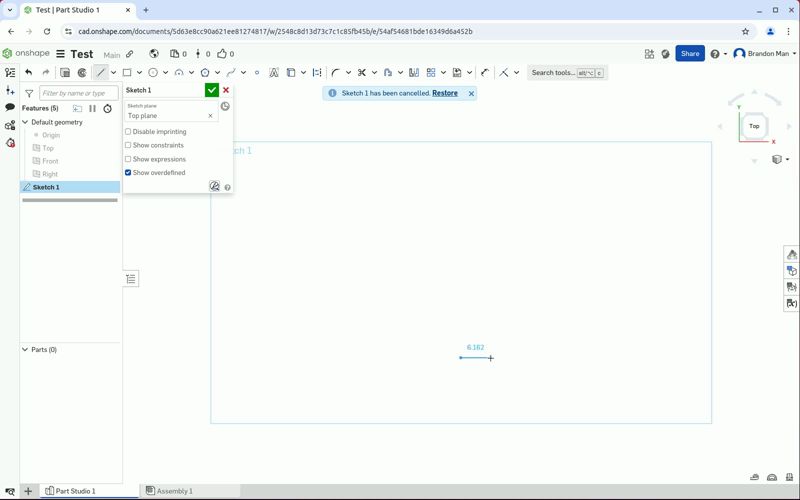
mouse_move(517, 357)
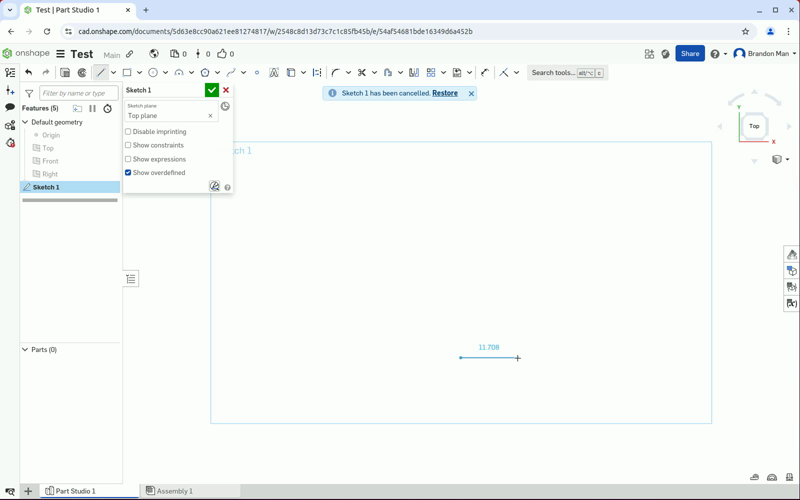
click(517, 357)
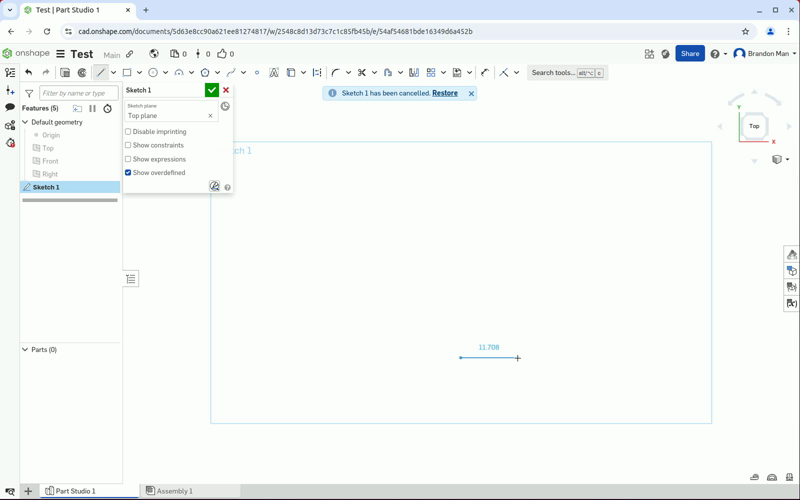
key_up(shift)
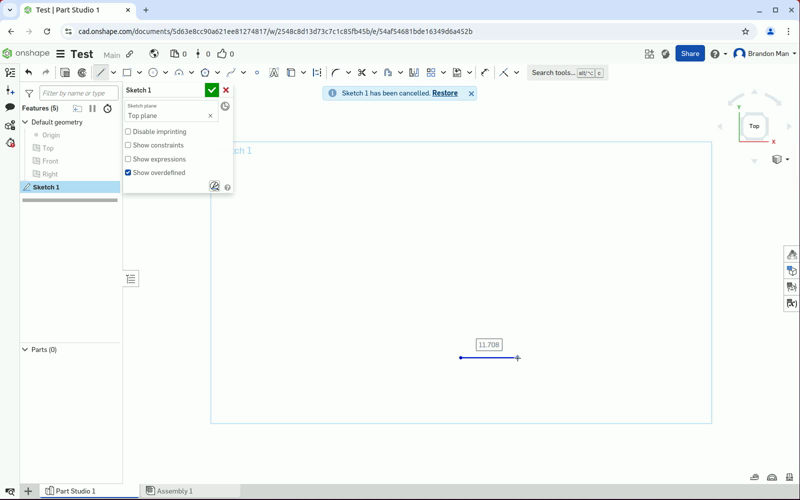
key_down(shift)
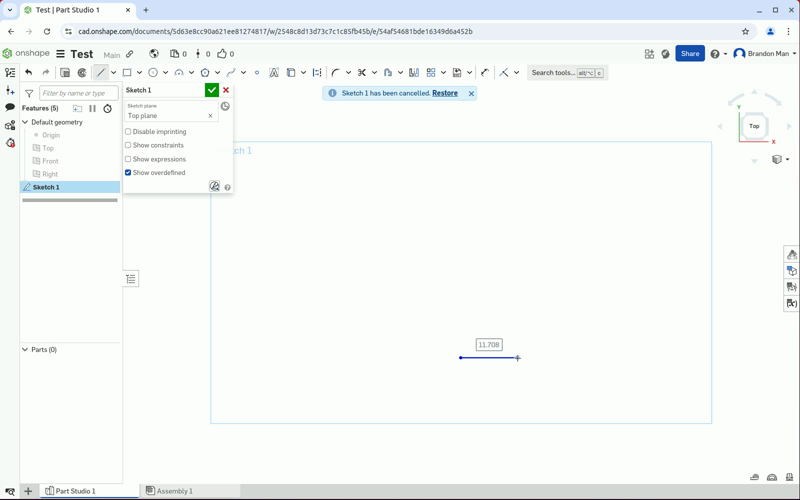
mouse_move(547, 357)
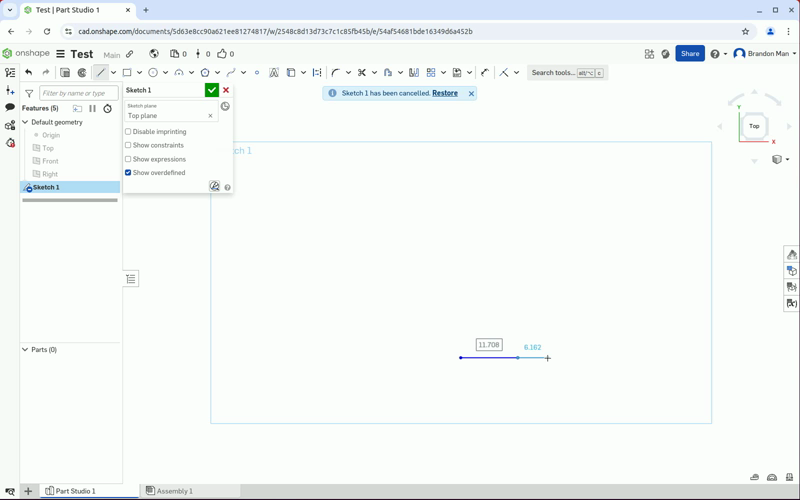
mouse_move(517, 320)
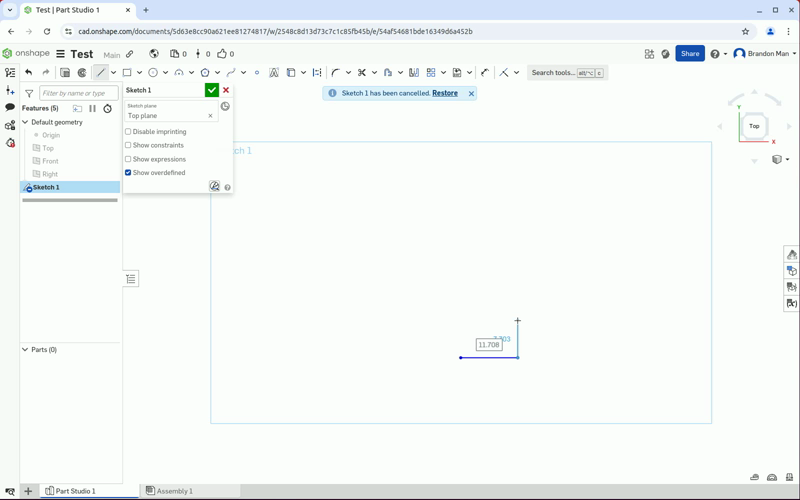
click(517, 320)
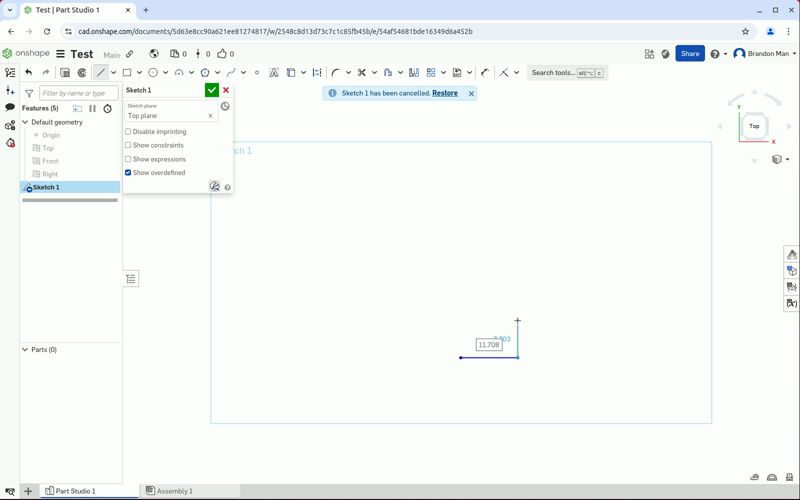
key_up(shift)
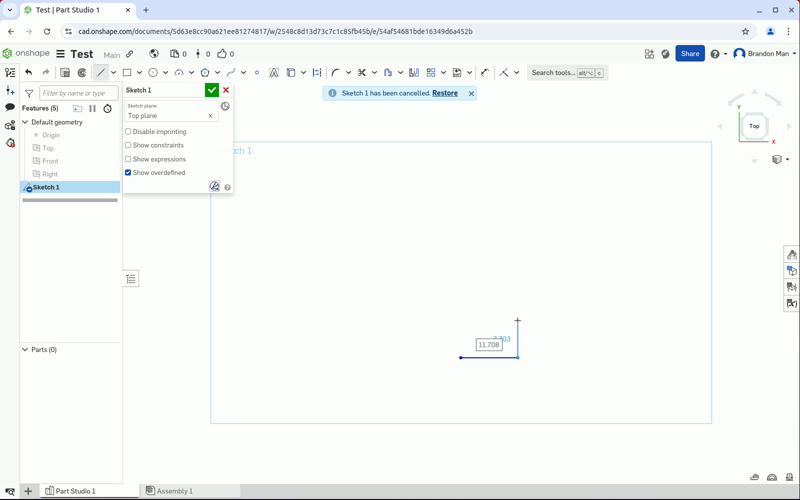
key_down(shift)
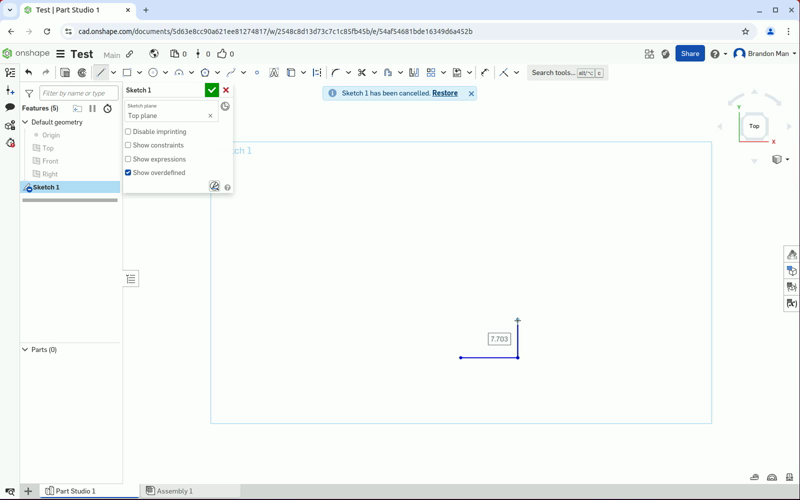
mouse_move(547, 320)
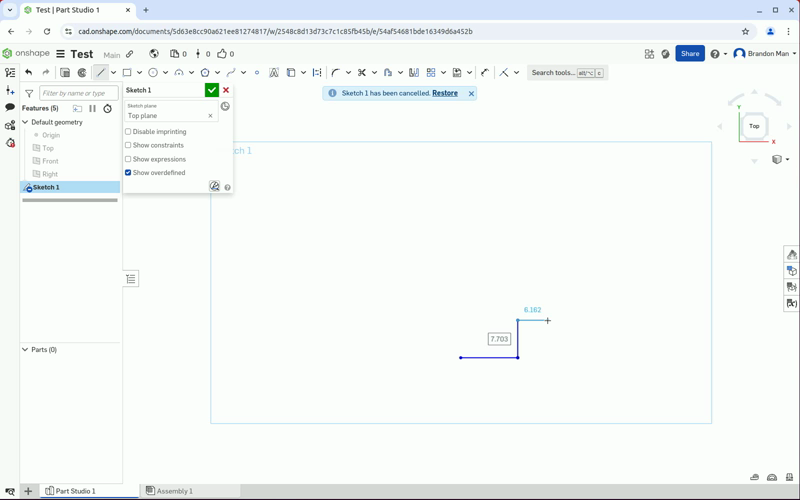
mouse_move(573, 320)
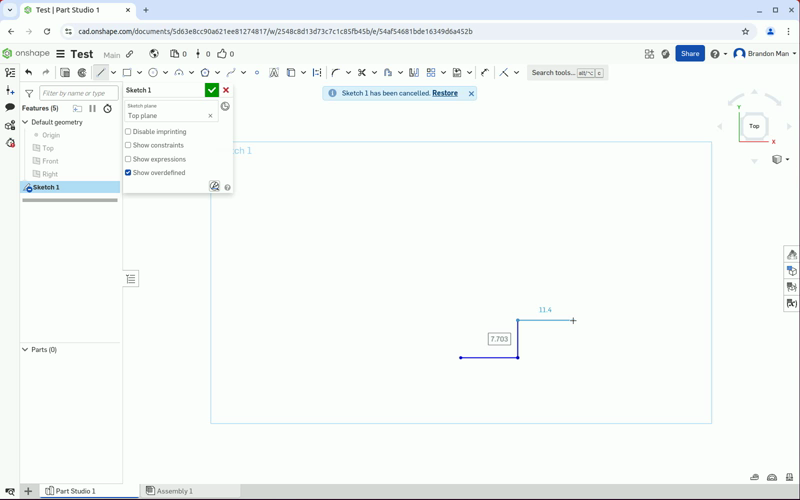
click(573, 320)
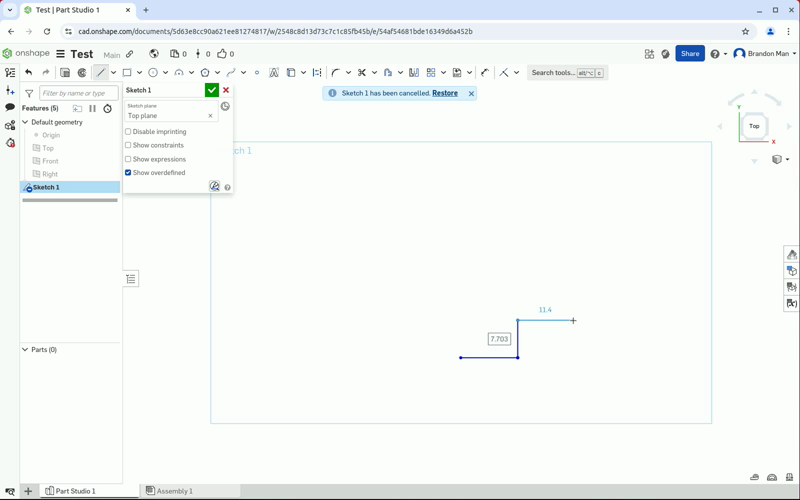
key_up(shift)
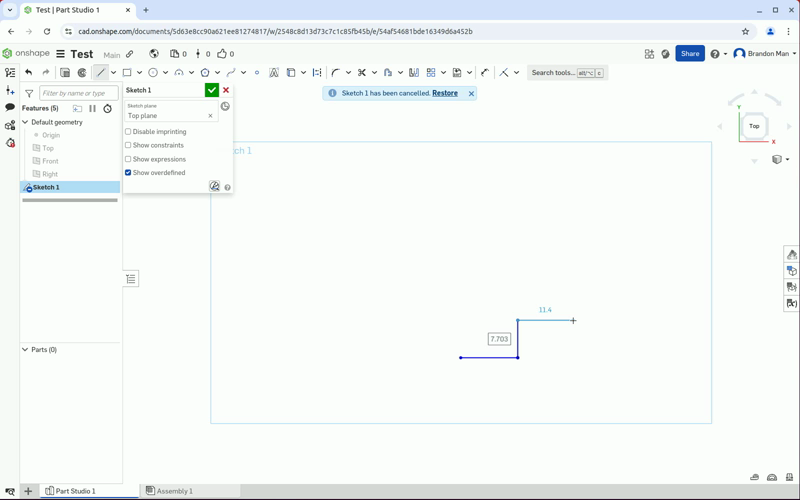
key_down(shift)
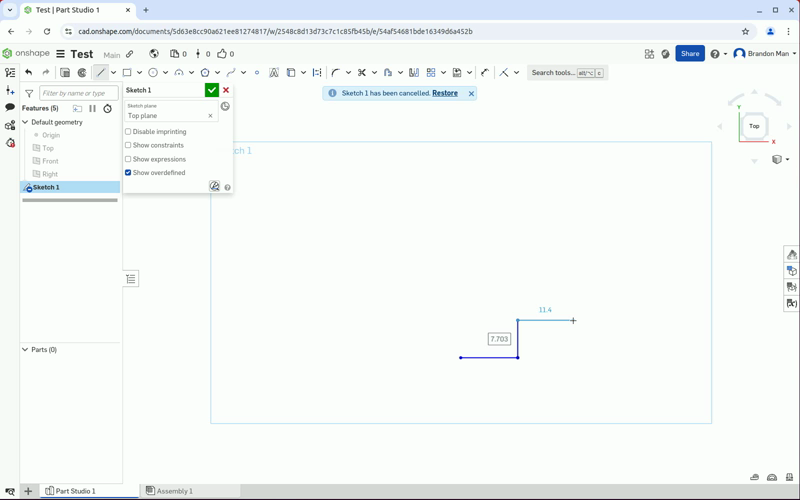
mouse_move(589, 320)
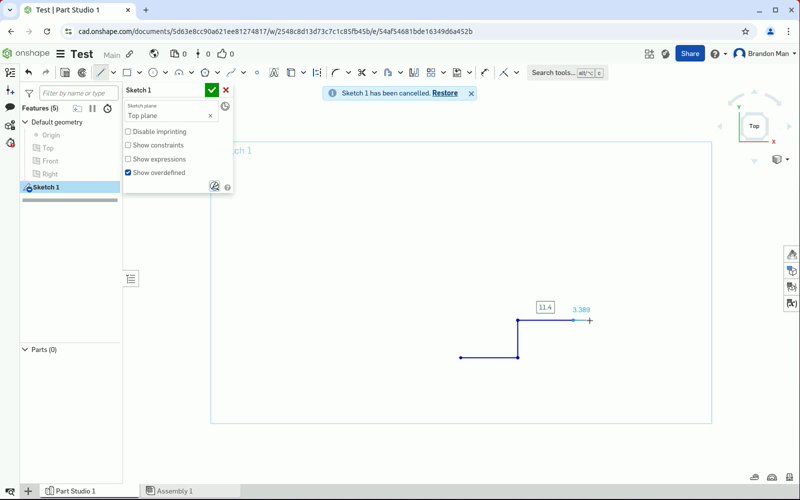
mouse_move(573, 283)
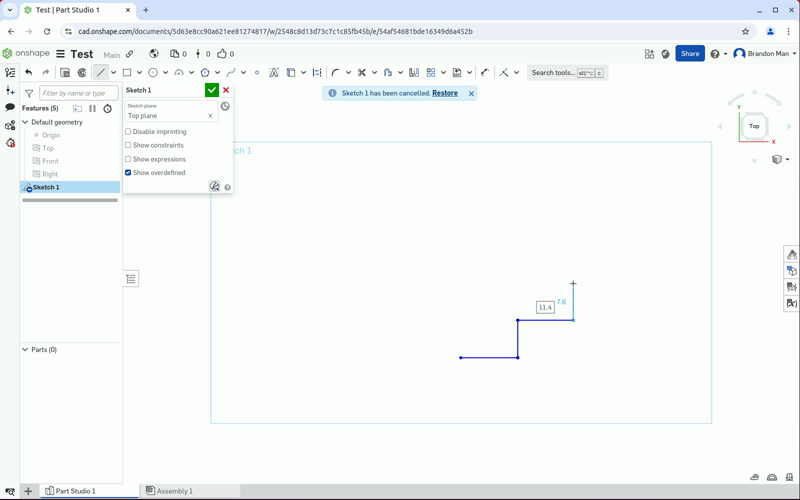
click(573, 283)
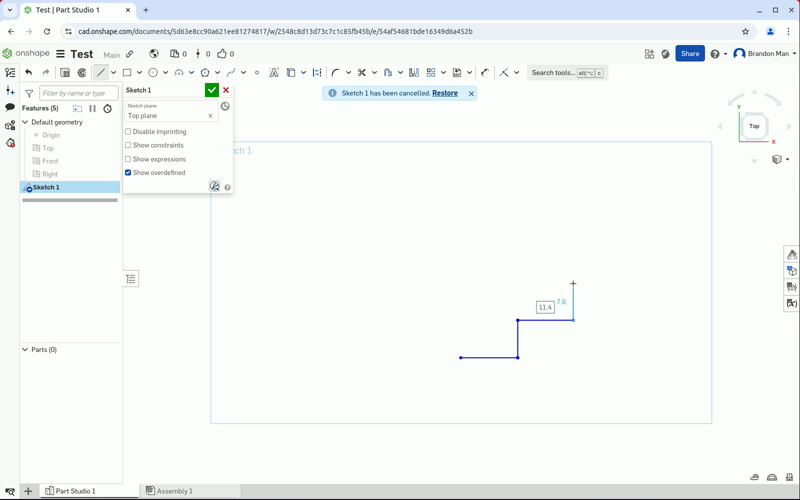
key_up(shift)
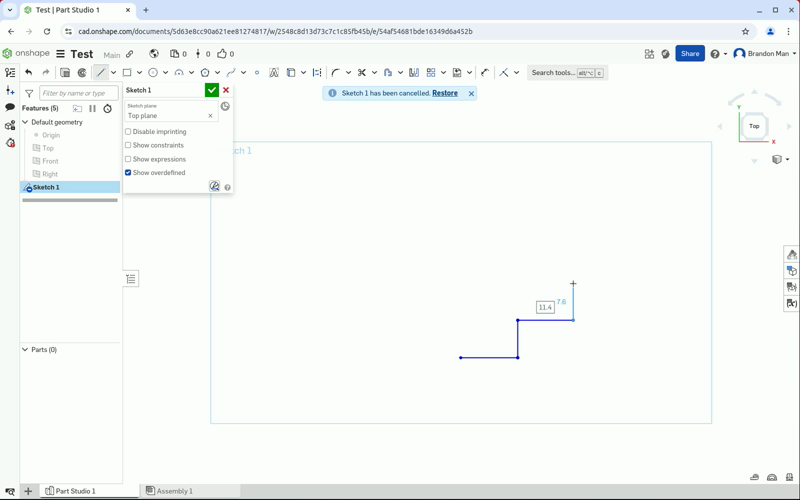
key_down(shift)
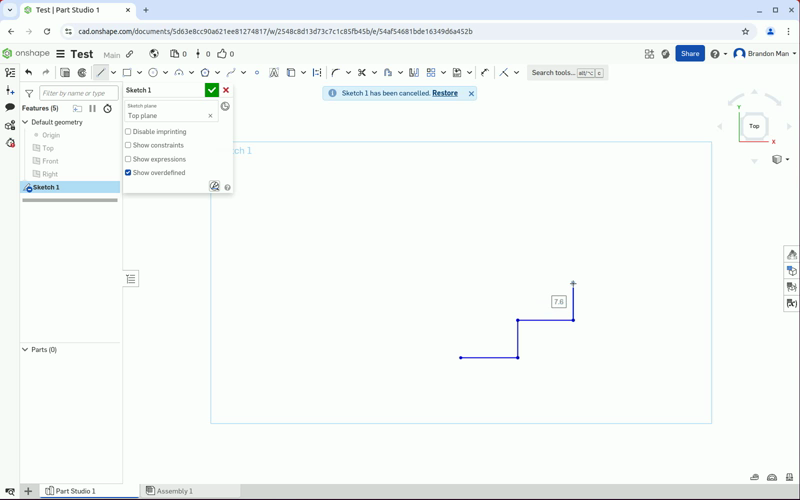
mouse_move(460, 283)
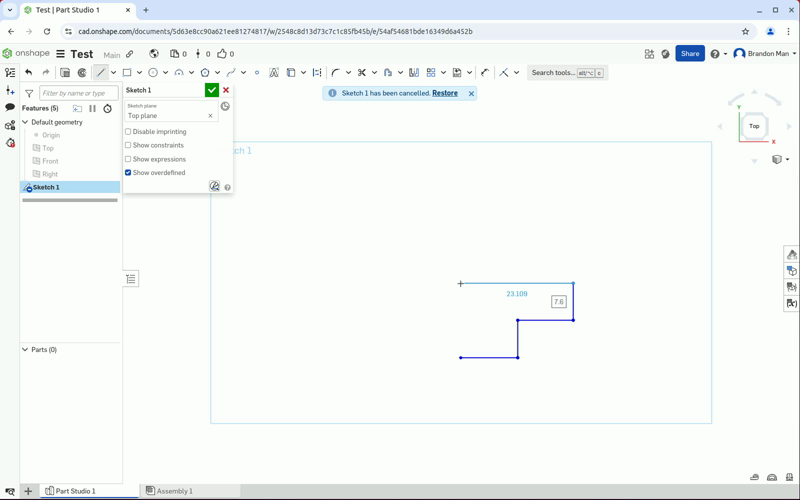
click(460, 283)
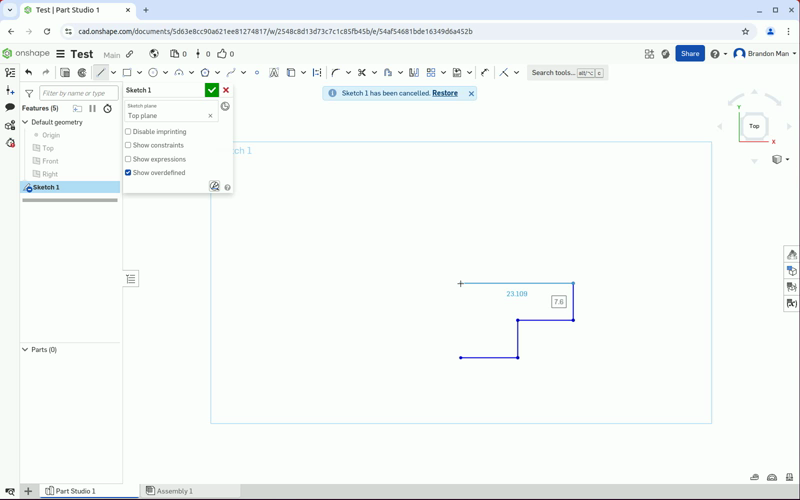
key_up(shift)
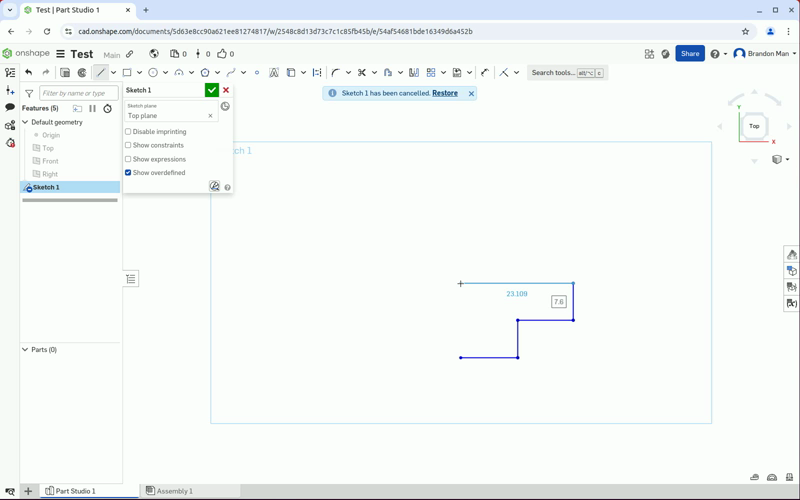
key_down(shift)
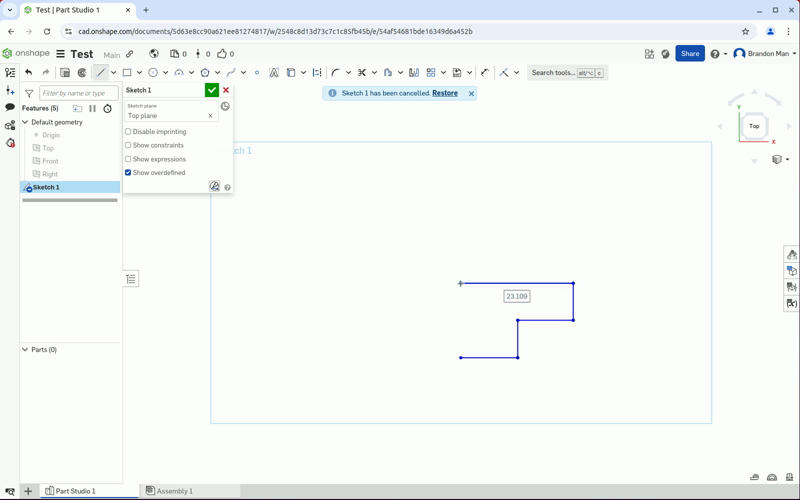
mouse_move(460, 357)
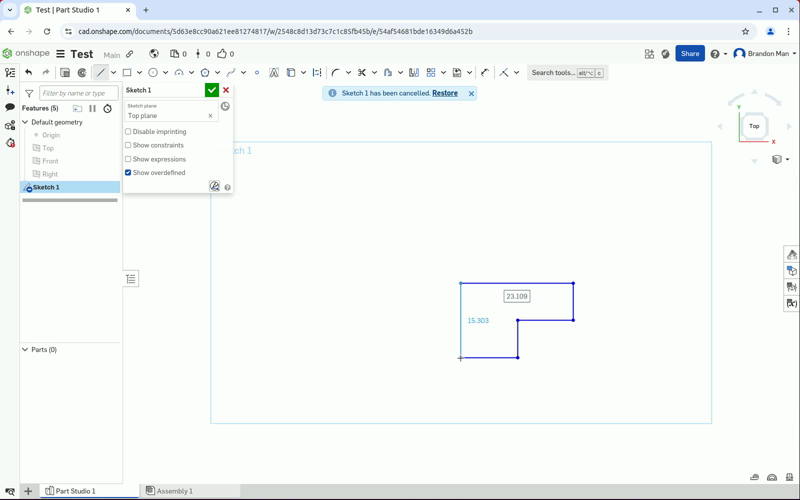
key_up(shift)
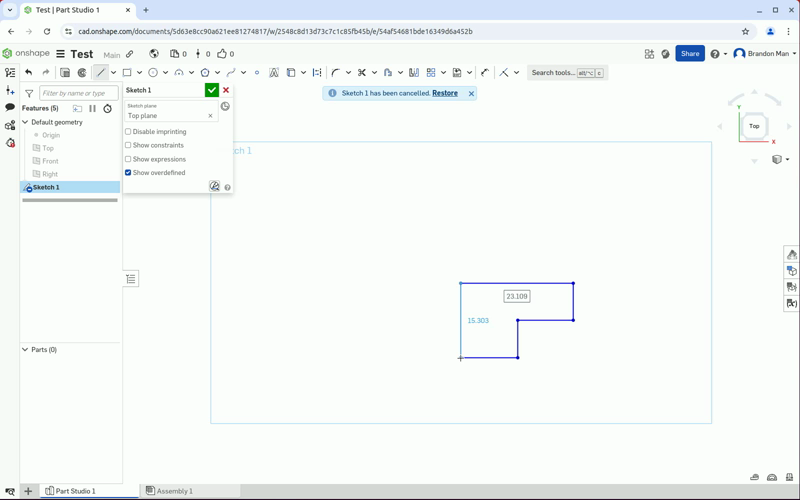
click(460, 357)
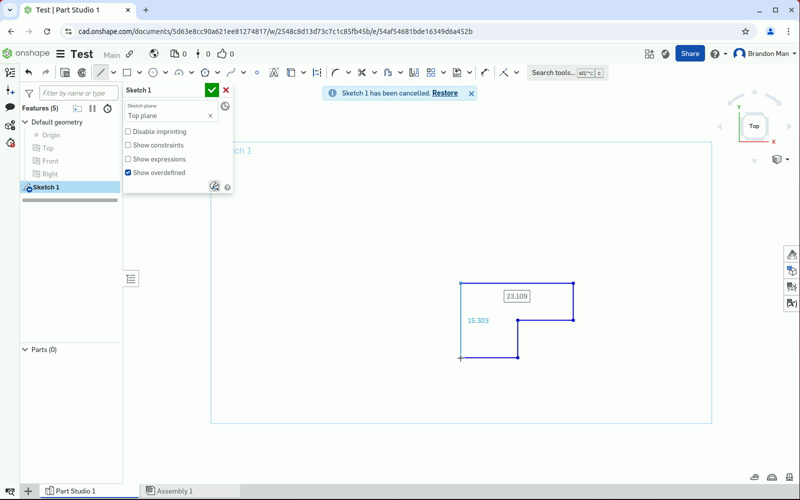
key(esc)
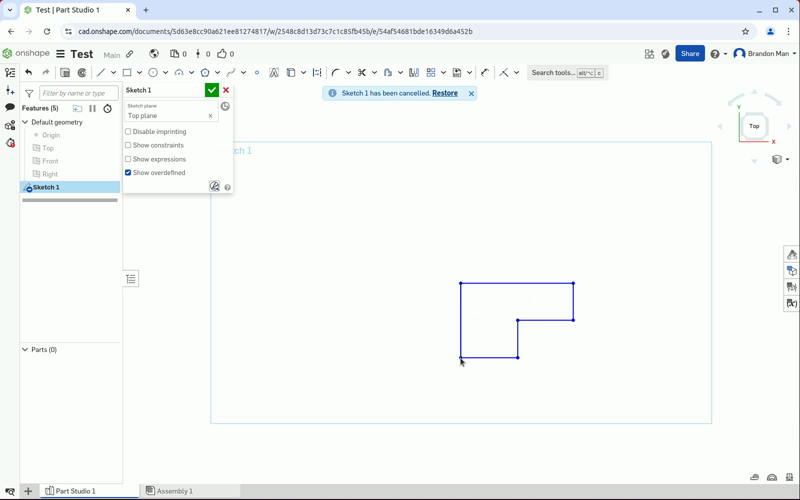
mouse_move(563, 308)
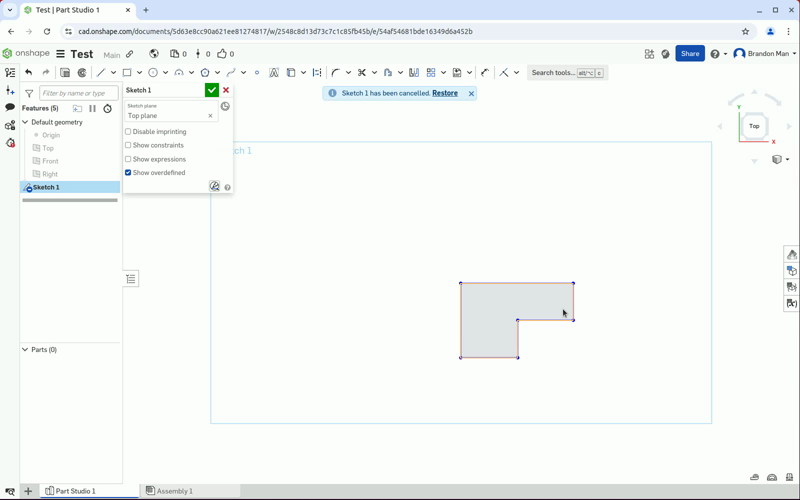
click(563, 308)
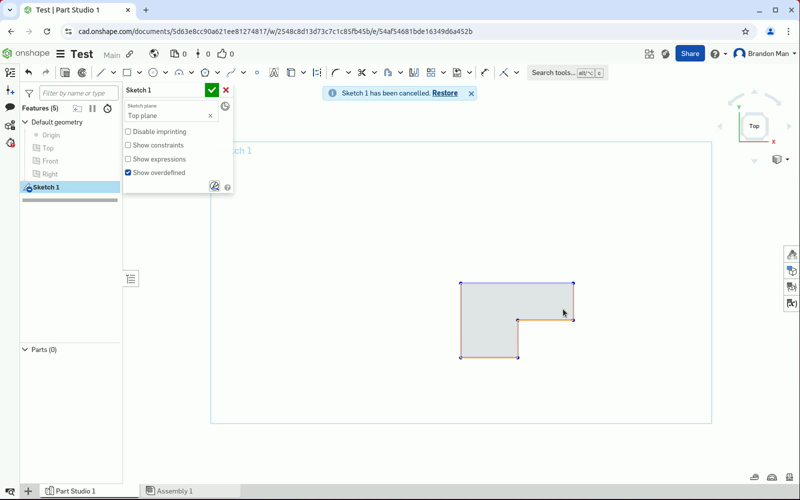
mouse_move(73, 352)
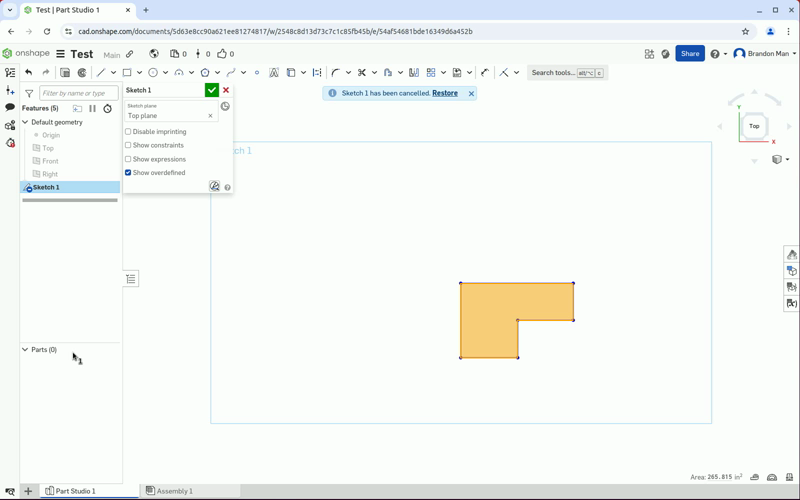
key(shift+y)
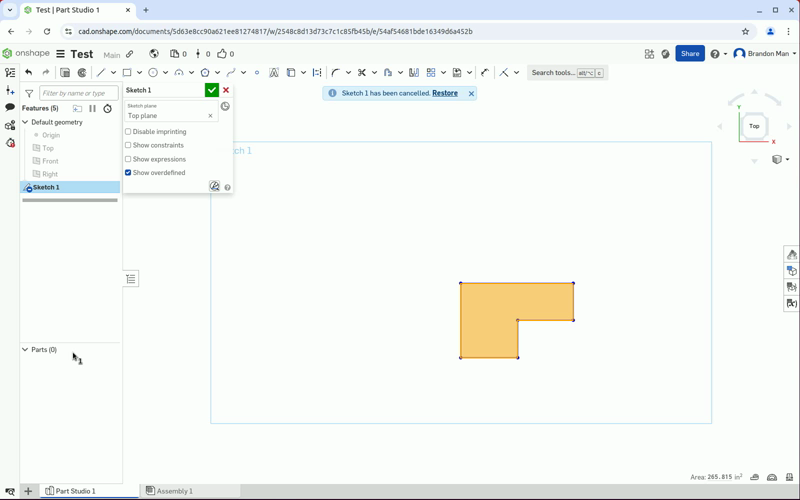
key(shift+e)
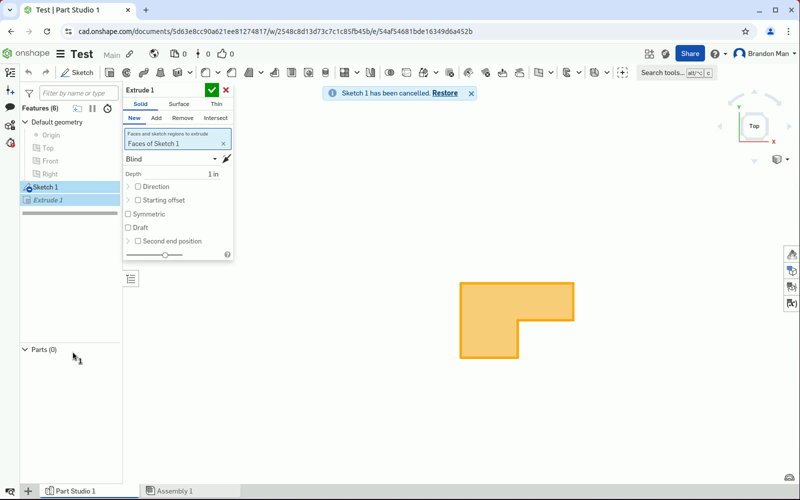
mouse_move(143, 106)
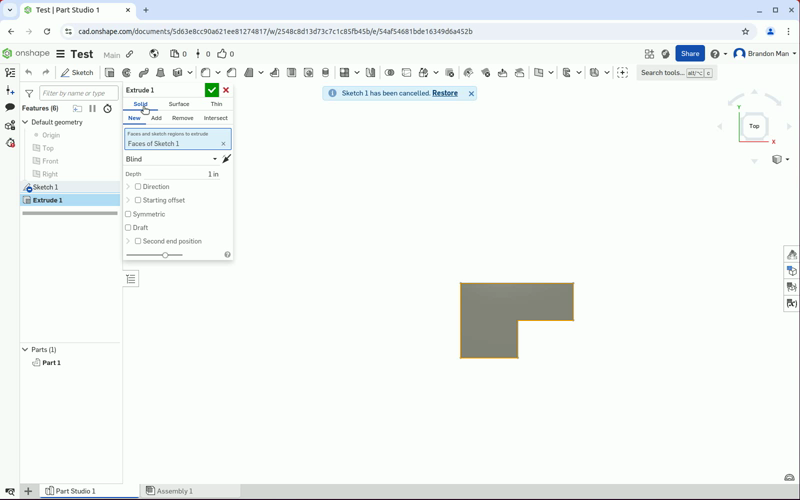
click(143, 106)
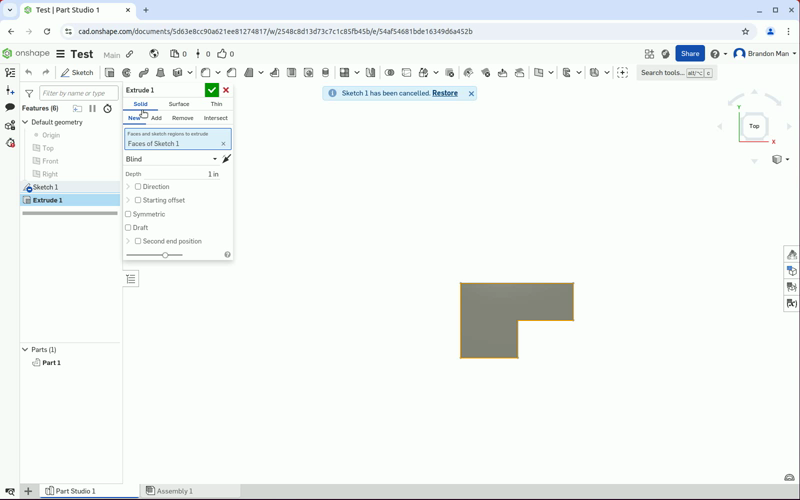
mouse_move(137, 120)
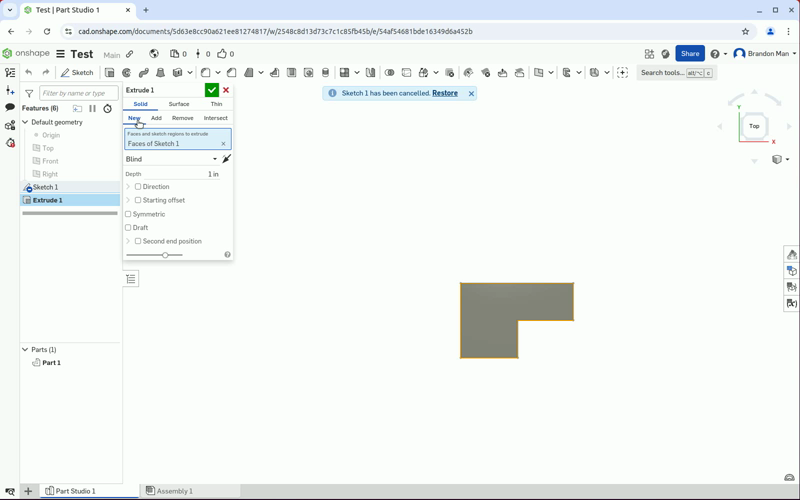
click(137, 120)
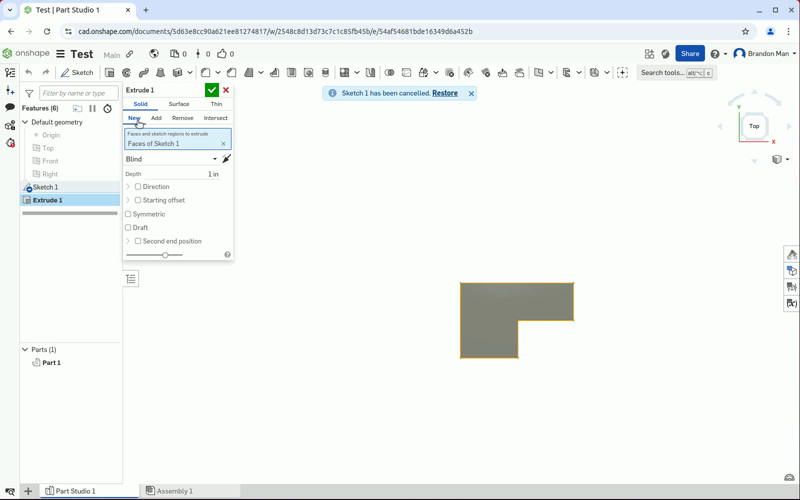
key(tab, 4)
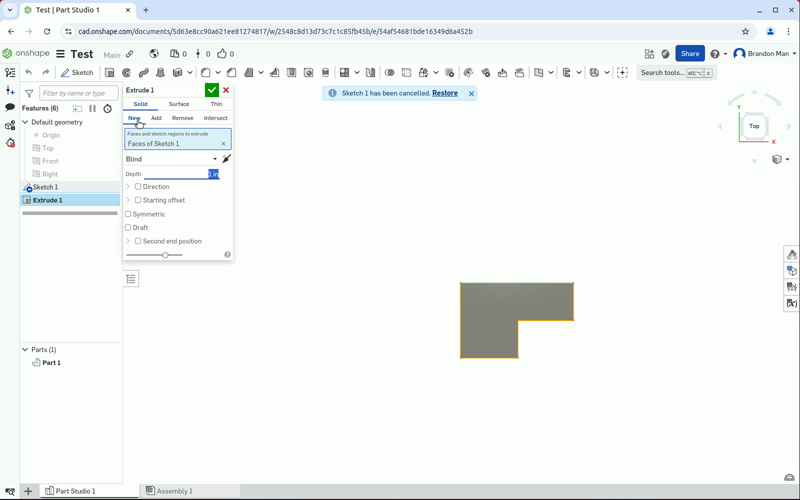
text(7.703)
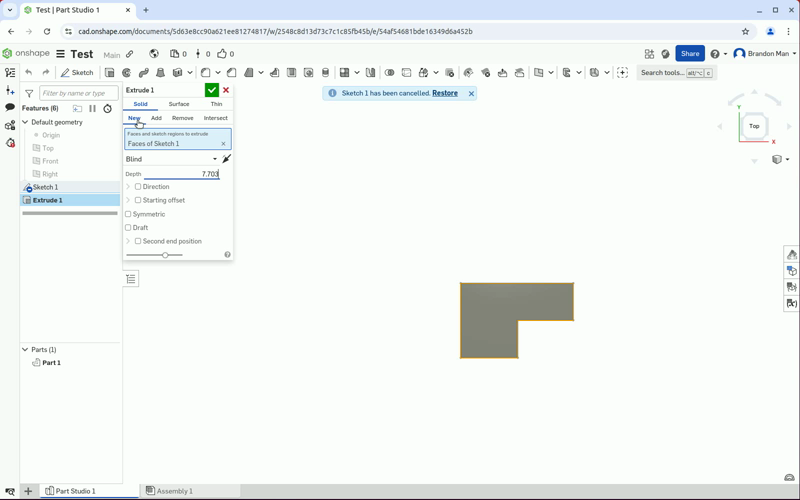
key(enter)
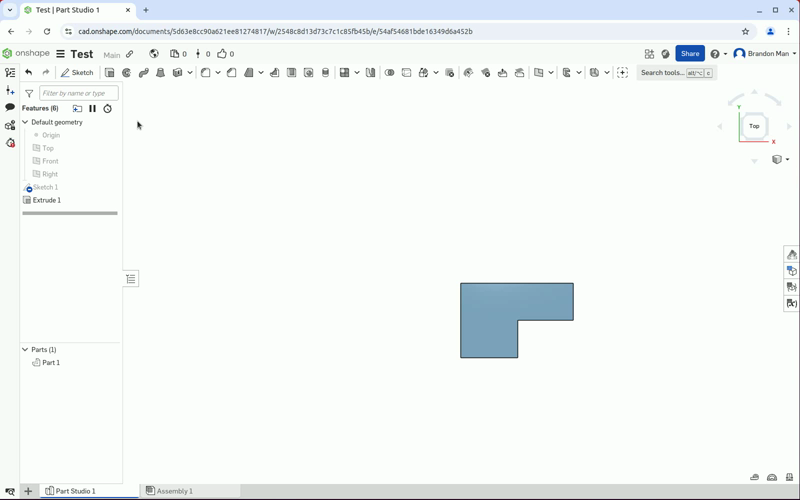
key(shift+h)
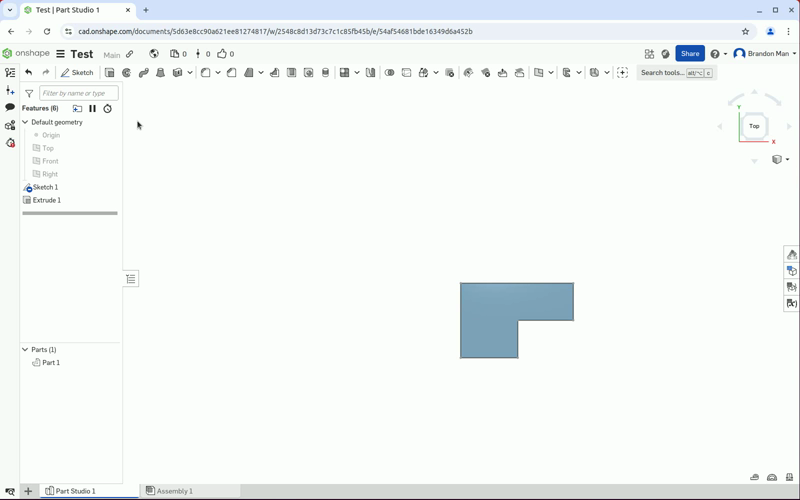
key(shift+h)
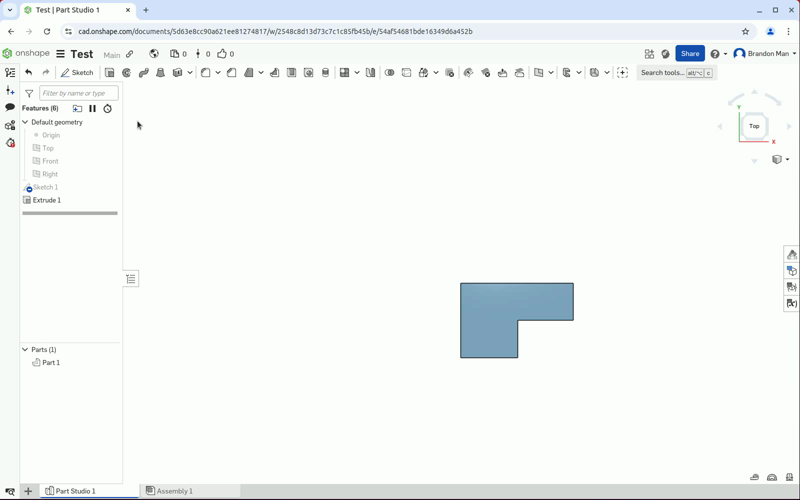
mouse_move(73, 189)
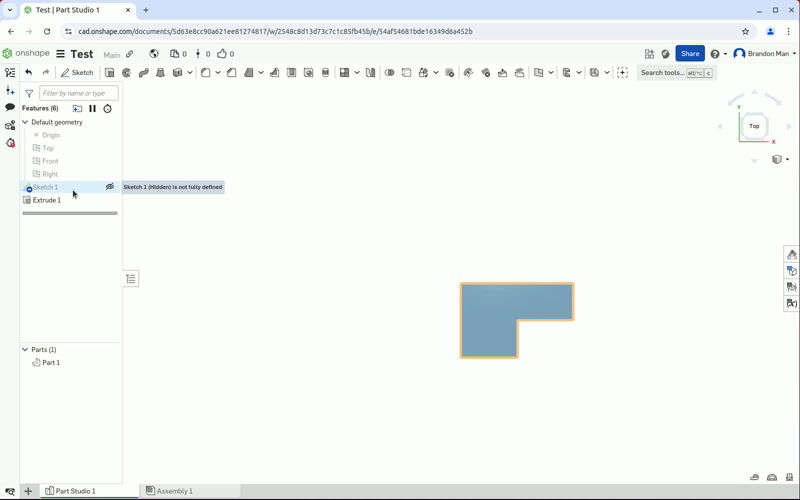
click(73, 189)
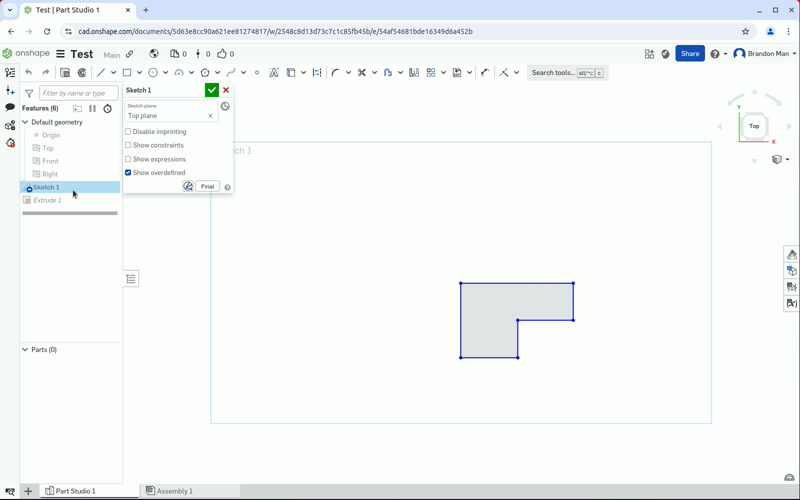
mouse_move(229, 92)
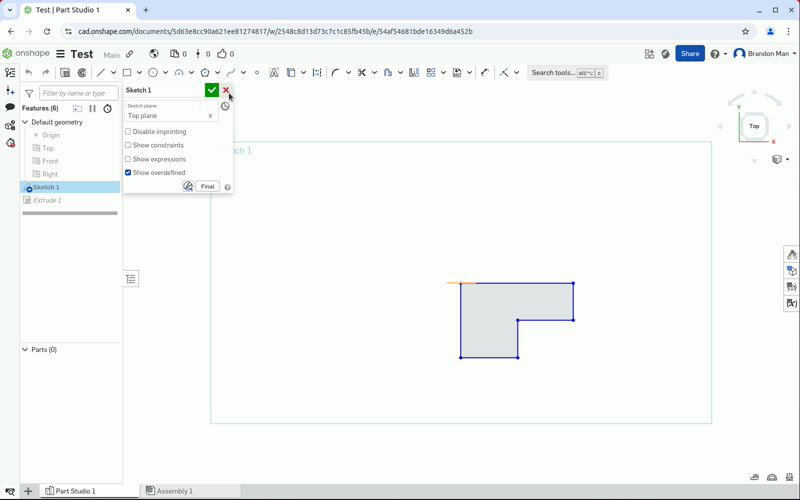
click(229, 92)
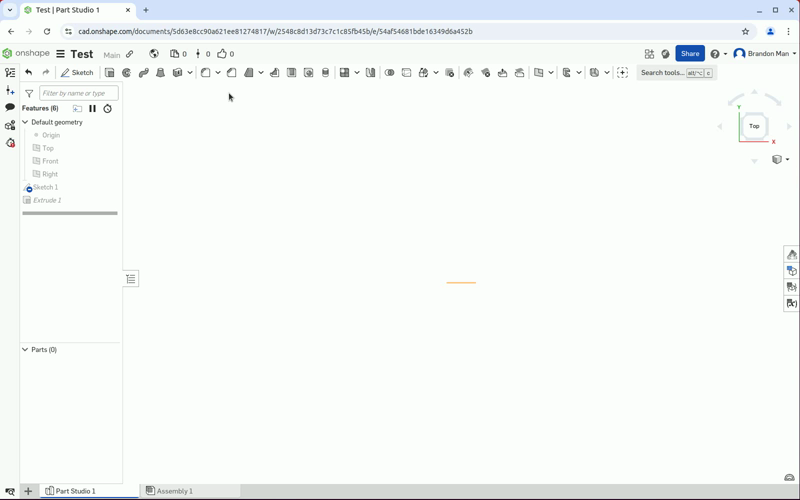
mouse_move(541, 75)
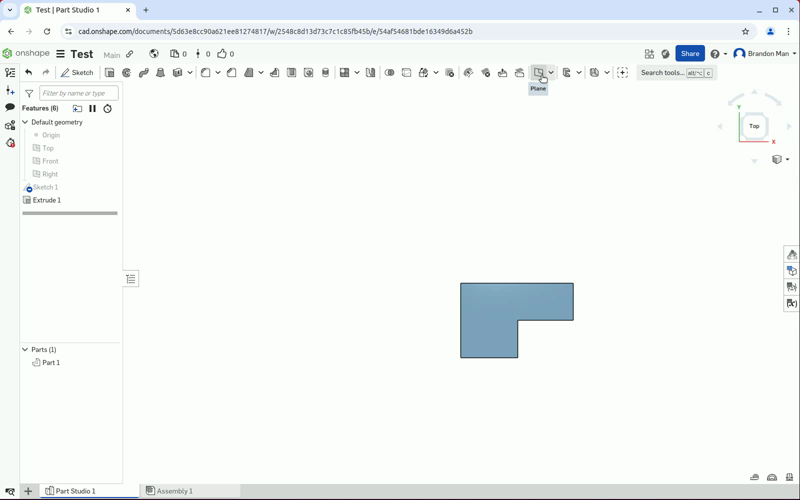
click(541, 75)
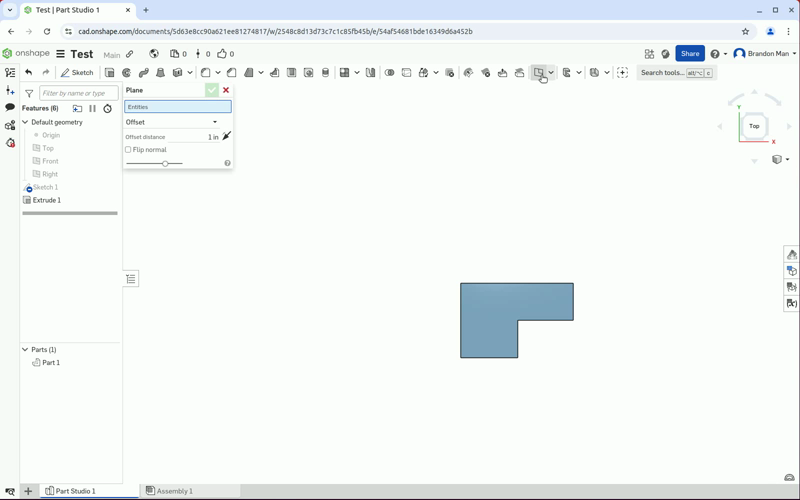
mouse_move(73, 150)
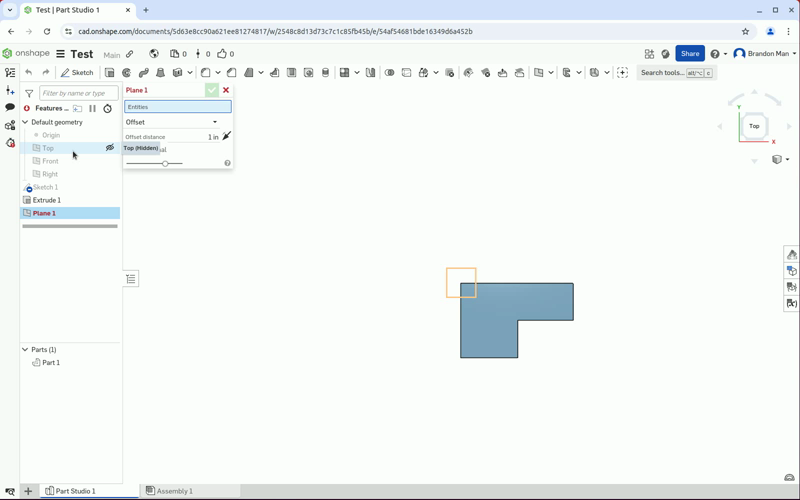
click(73, 150)
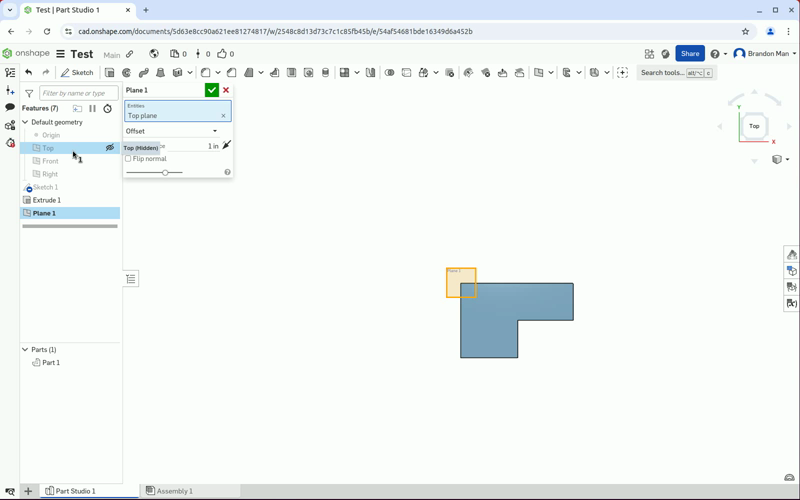
key(tab, 2)
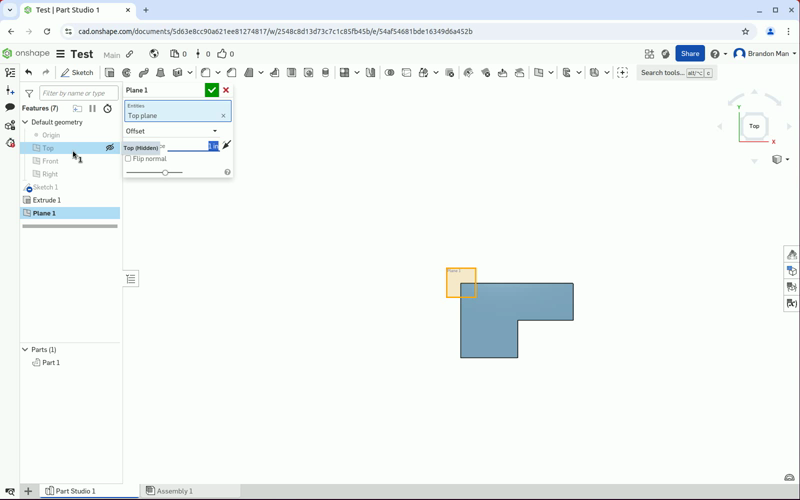
text(7.703)
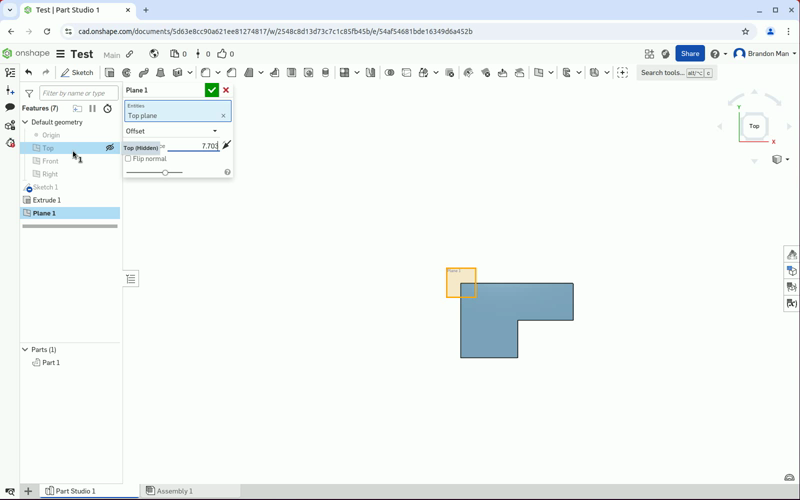
key(enter, 2)
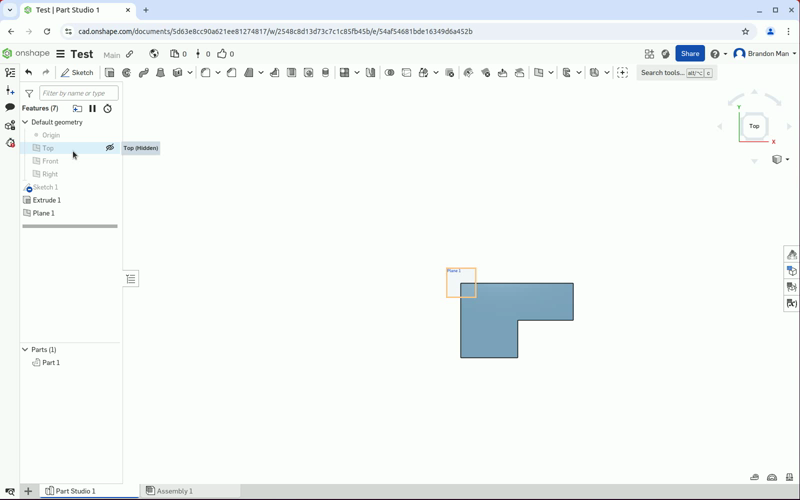
key(shift+s)
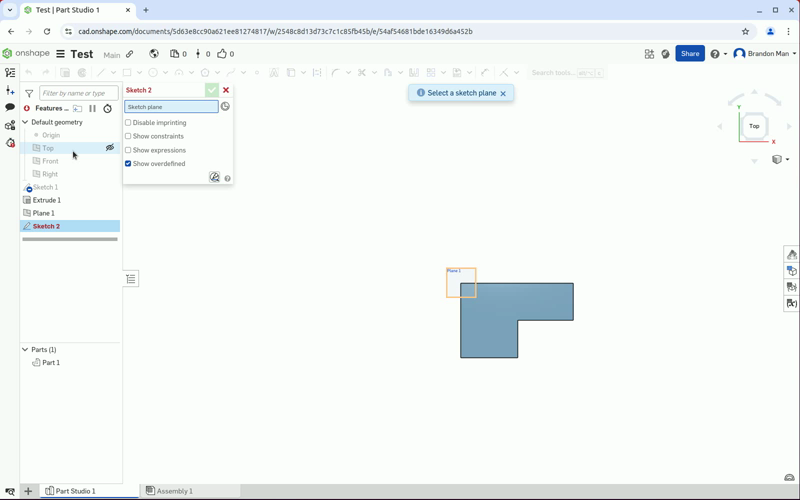
mouse_move(73, 215)
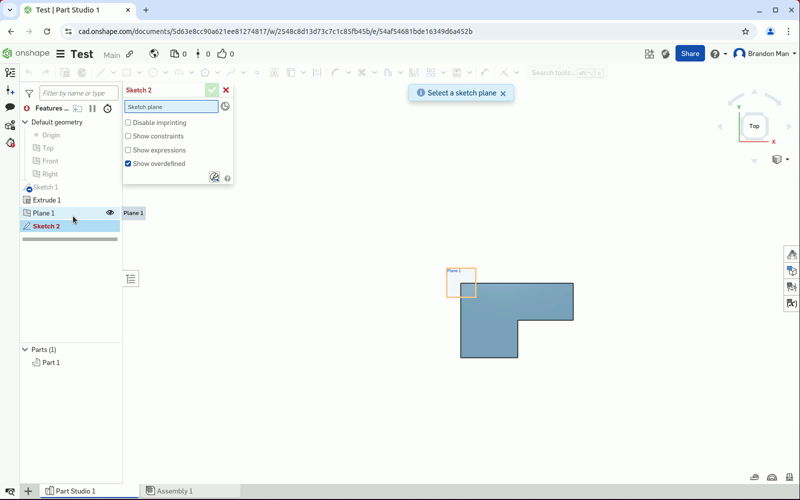
click(73, 215)
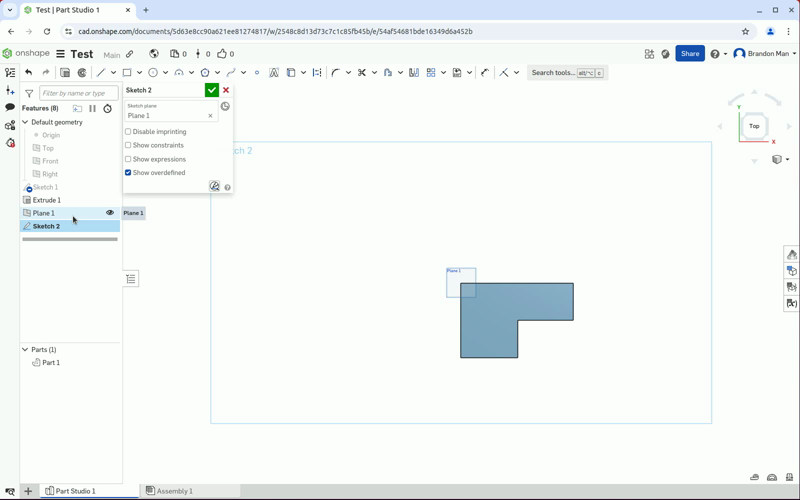
mouse_move(73, 352)
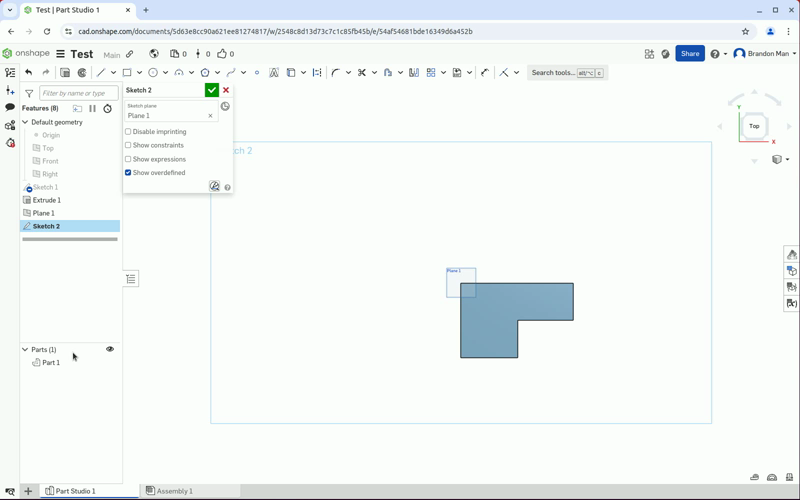
key(y)
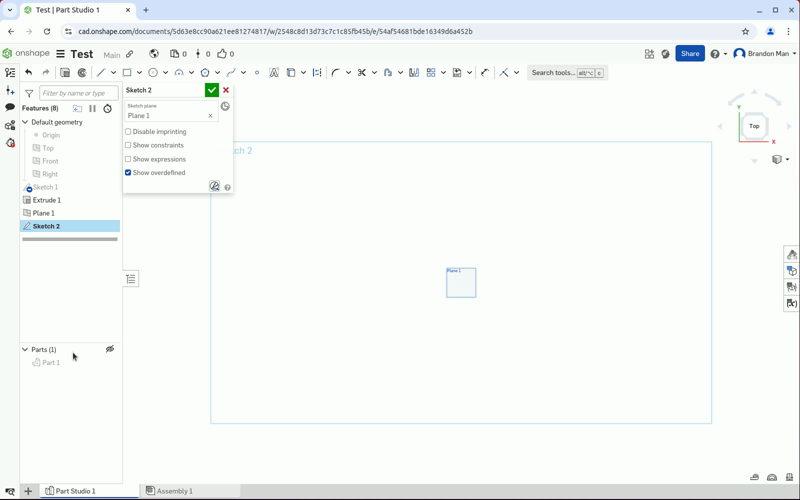
key(l)
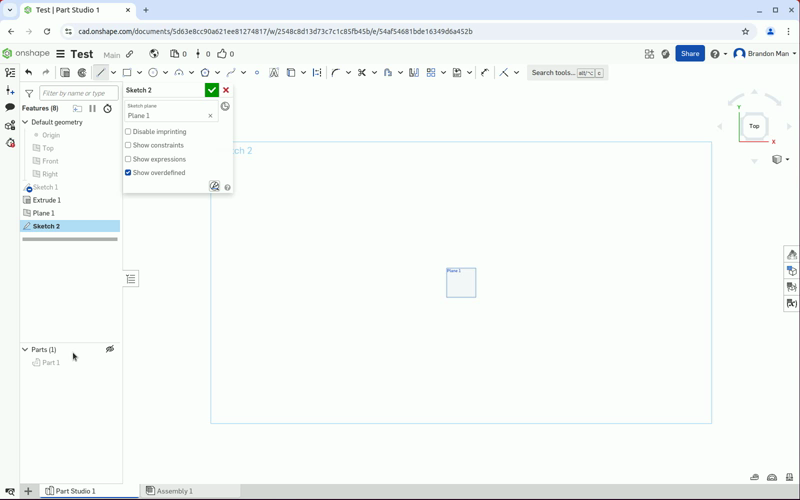
key_down(shift)
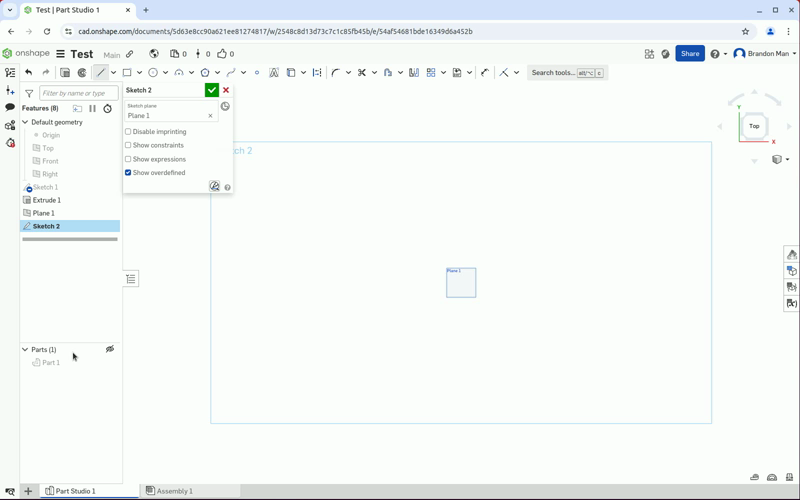
mouse_move(460, 339)
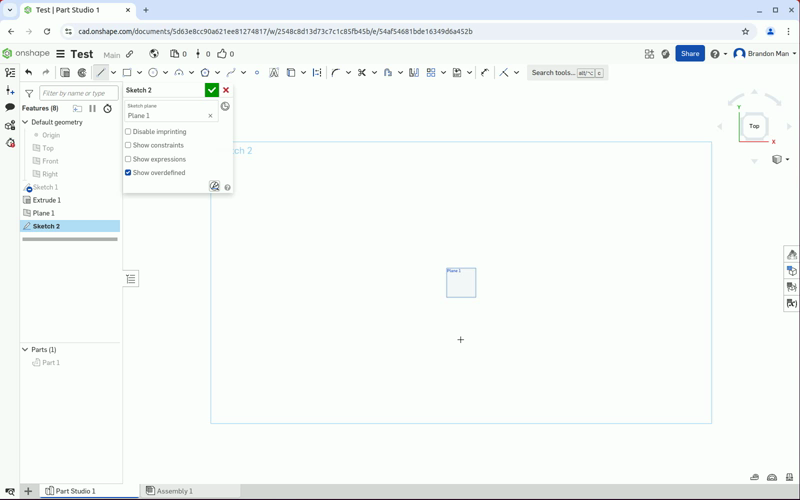
click(460, 339)
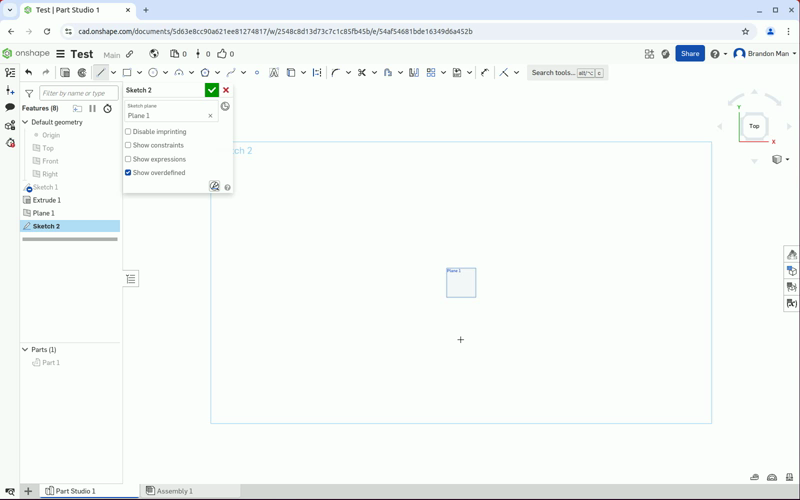
key_up(shift)
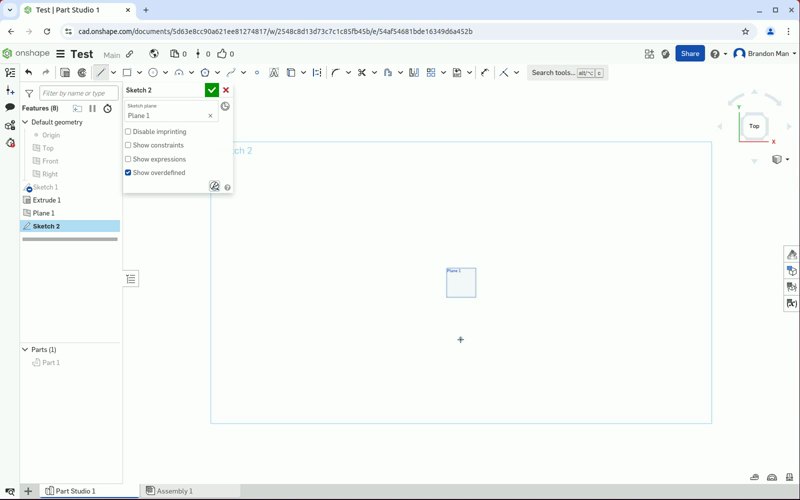
key_down(shift)
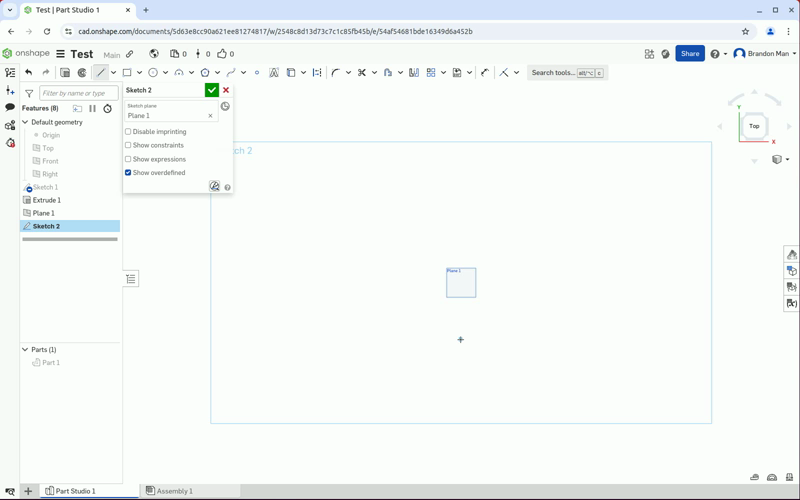
mouse_move(490, 339)
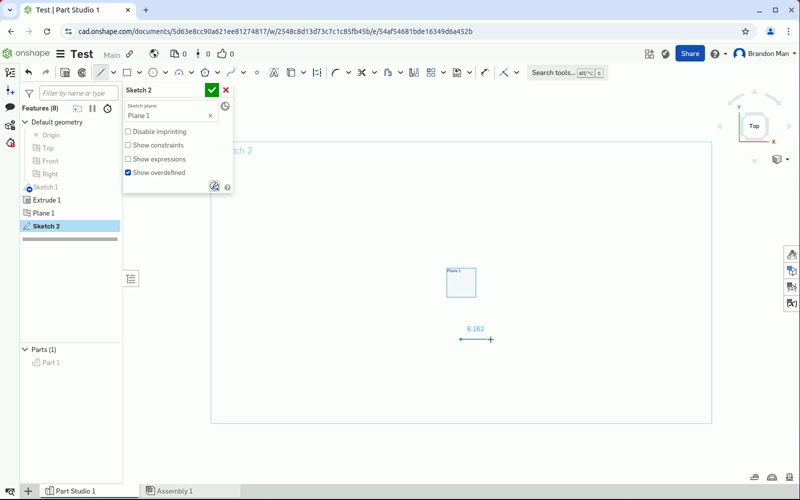
mouse_move(480, 339)
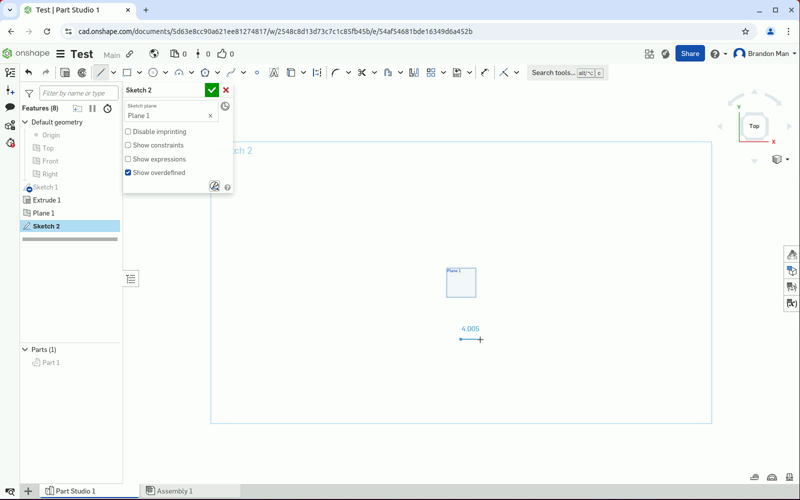
click(480, 339)
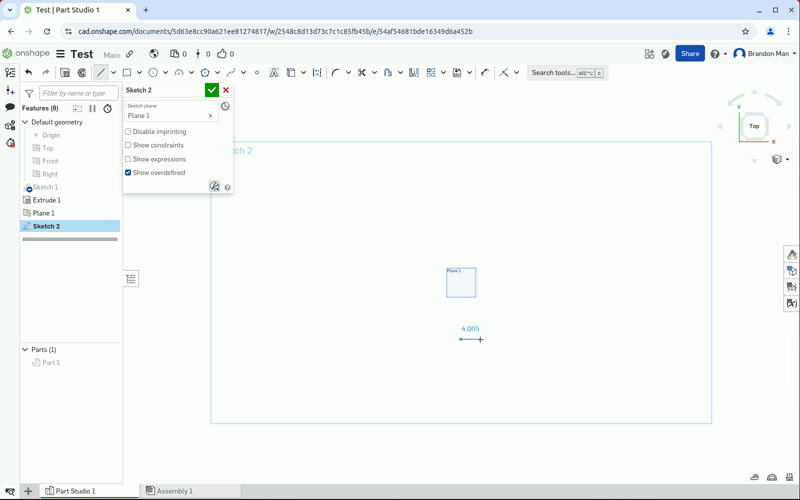
key_up(shift)
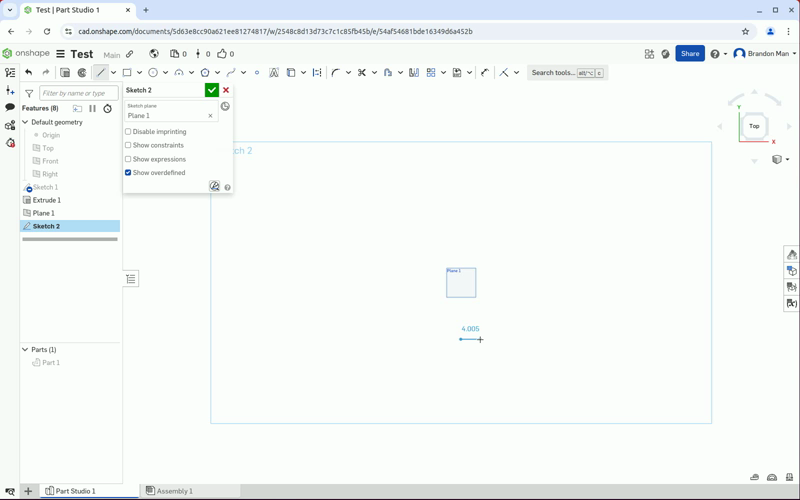
key_down(shift)
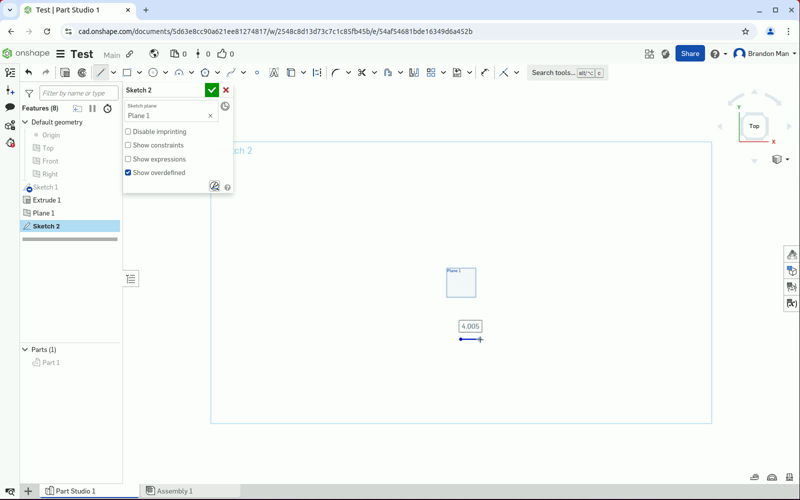
mouse_move(510, 339)
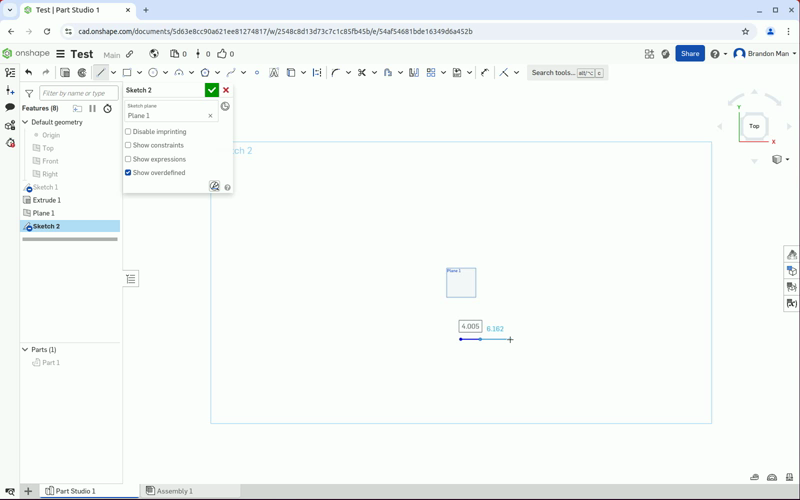
mouse_move(480, 282)
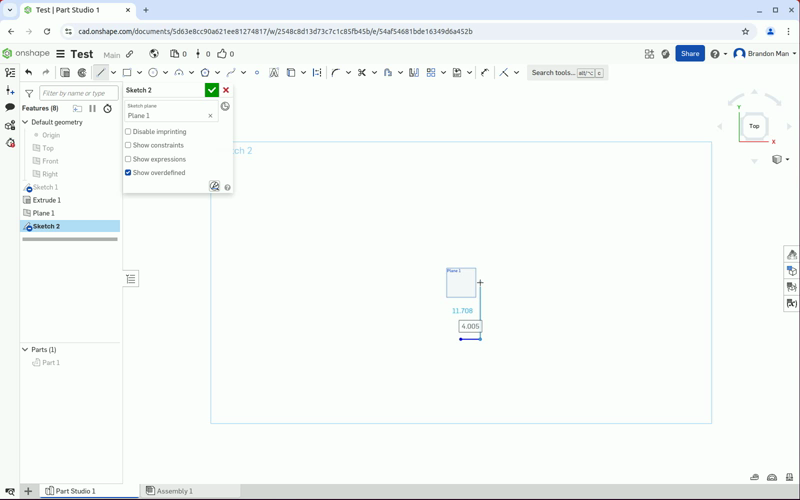
click(480, 282)
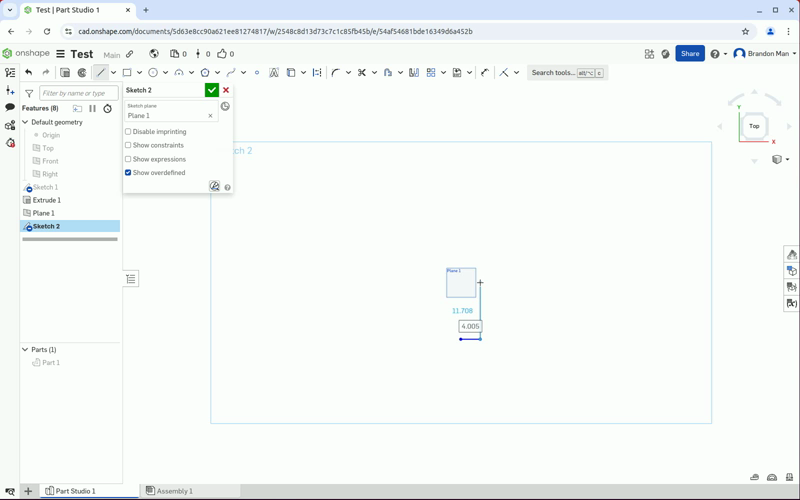
key_up(shift)
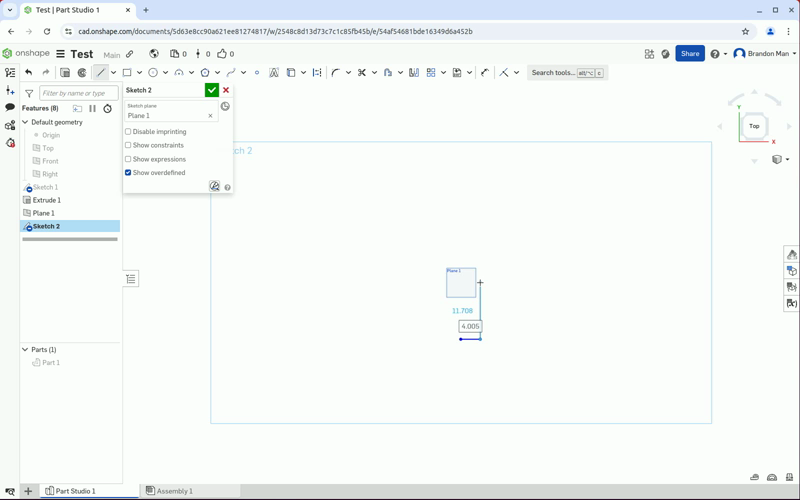
key_down(shift)
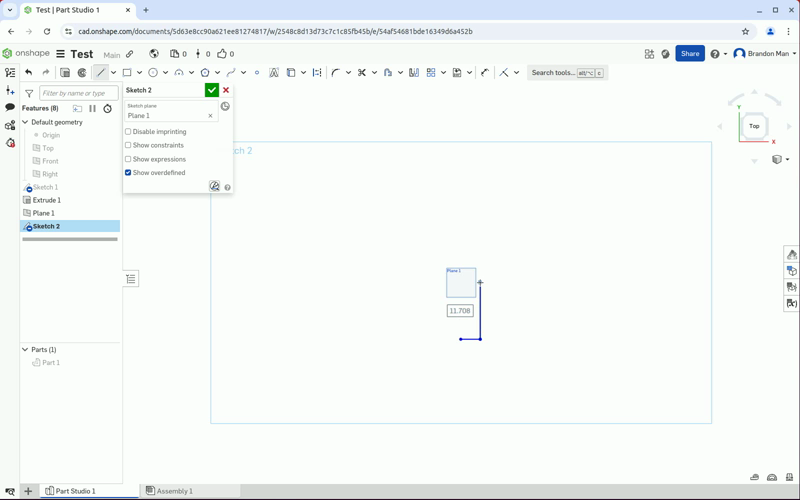
mouse_move(510, 282)
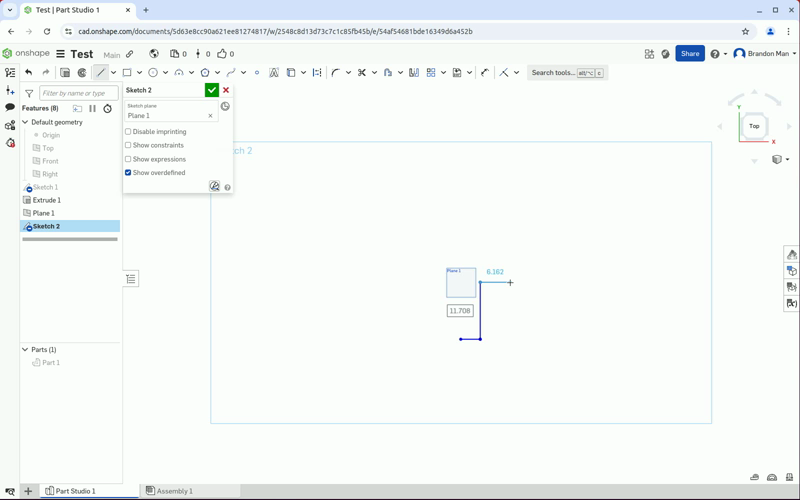
mouse_move(460, 282)
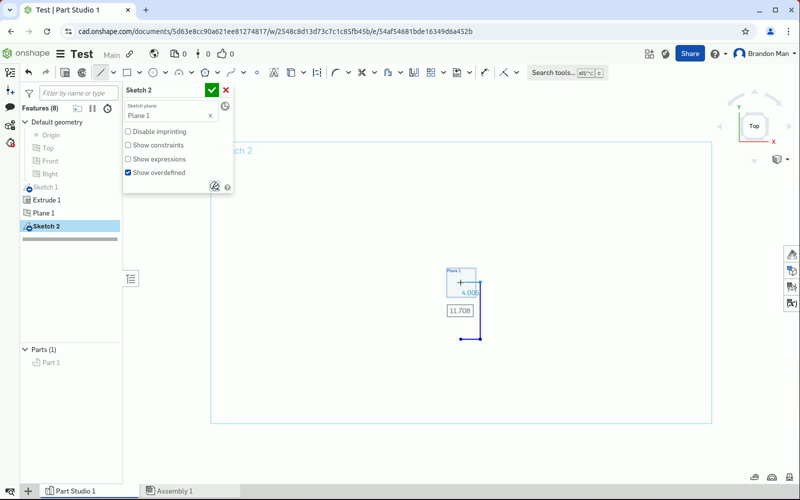
click(460, 282)
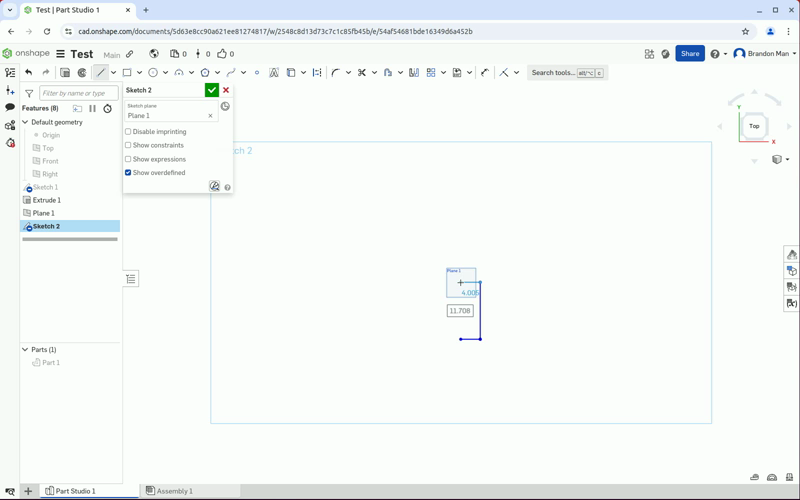
key_up(shift)
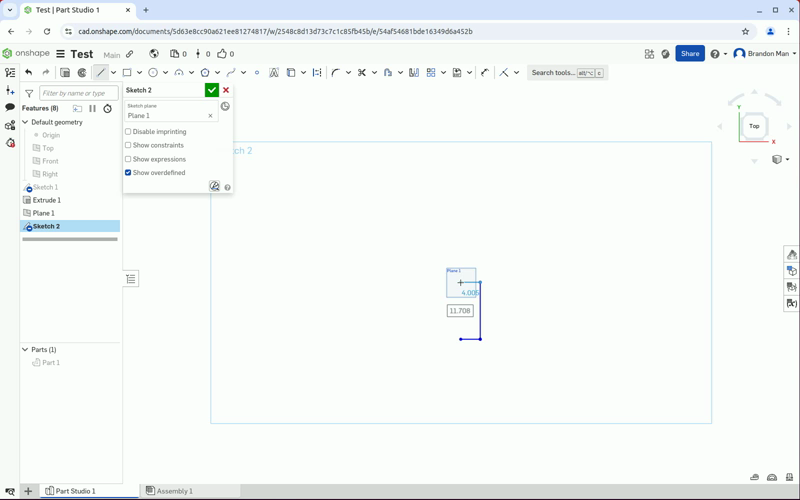
mouse_move(490, 282)
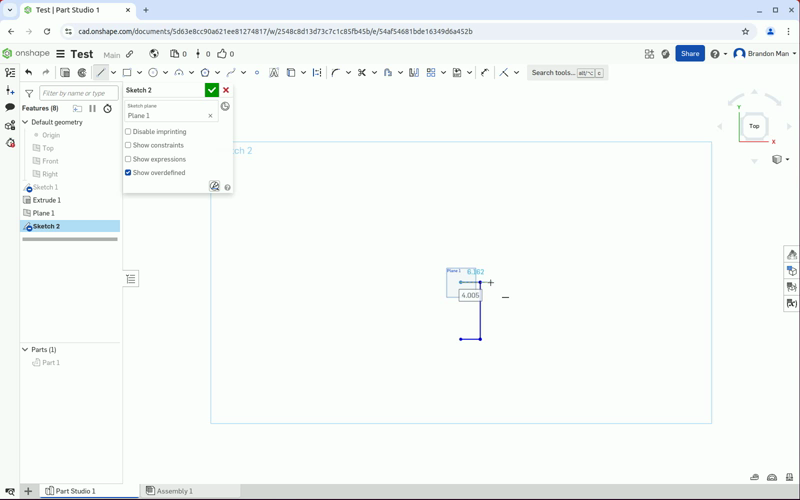
key_down(shift)
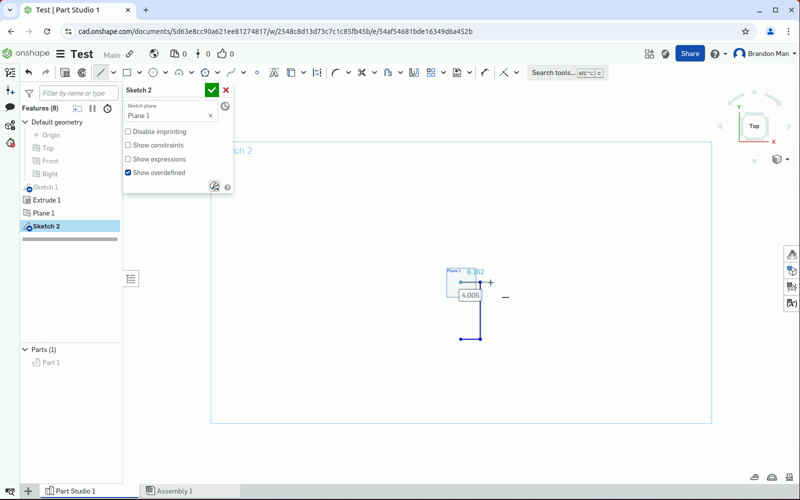
mouse_move(460, 339)
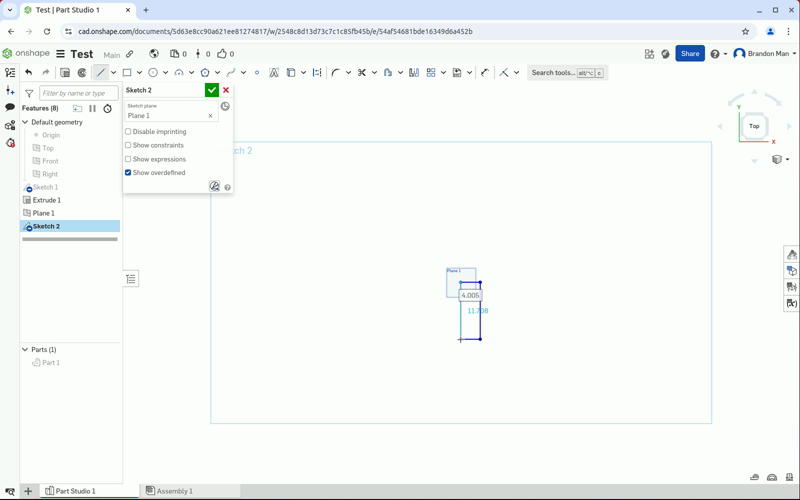
key_up(shift)
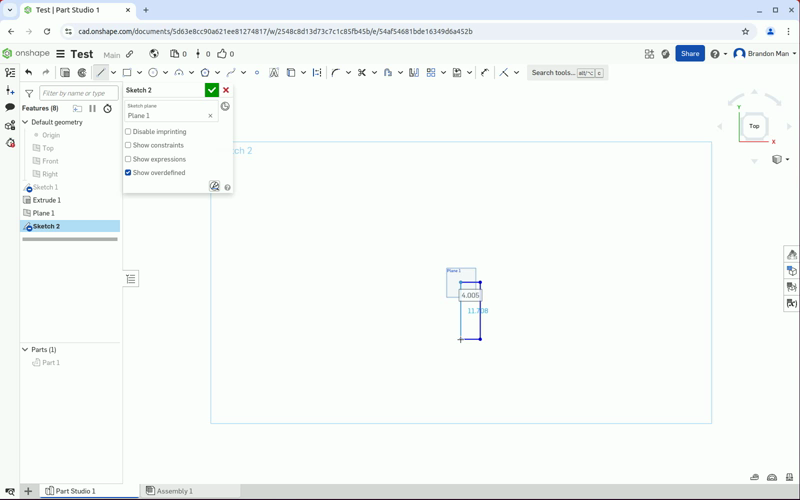
click(460, 339)
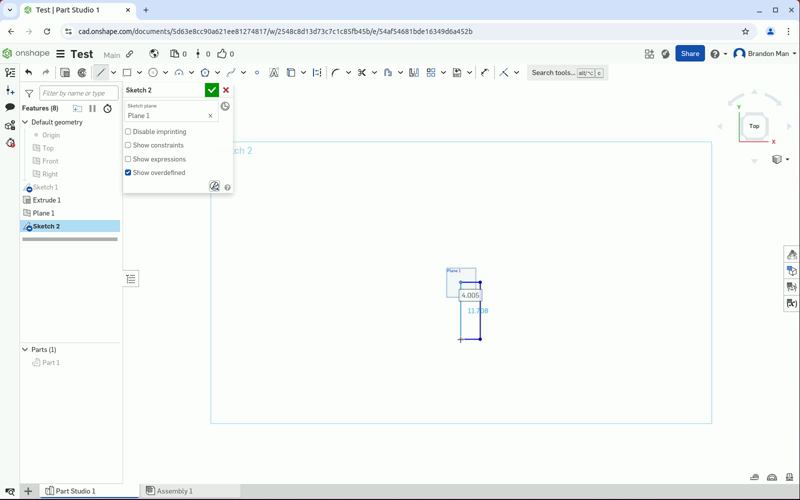
key(esc)
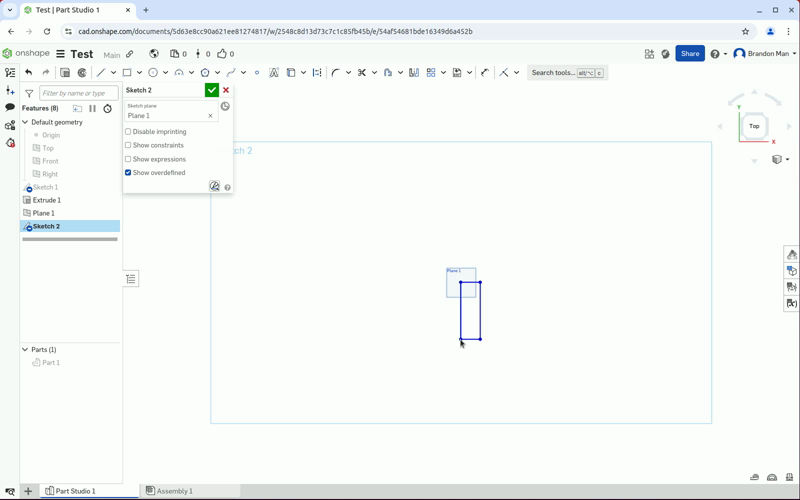
mouse_move(471, 324)
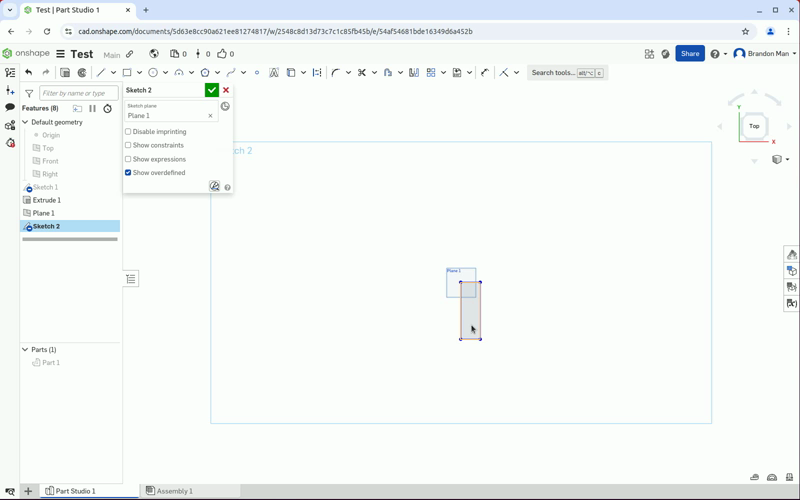
scroll(6)
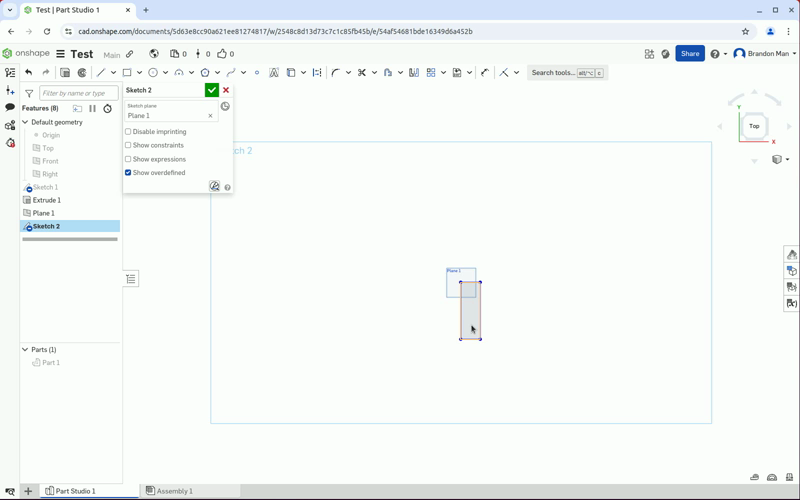
scroll(6)
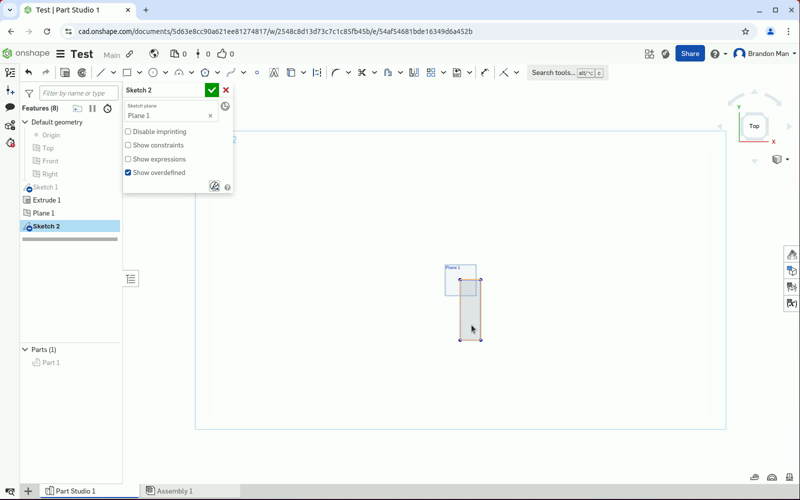
scroll(6)
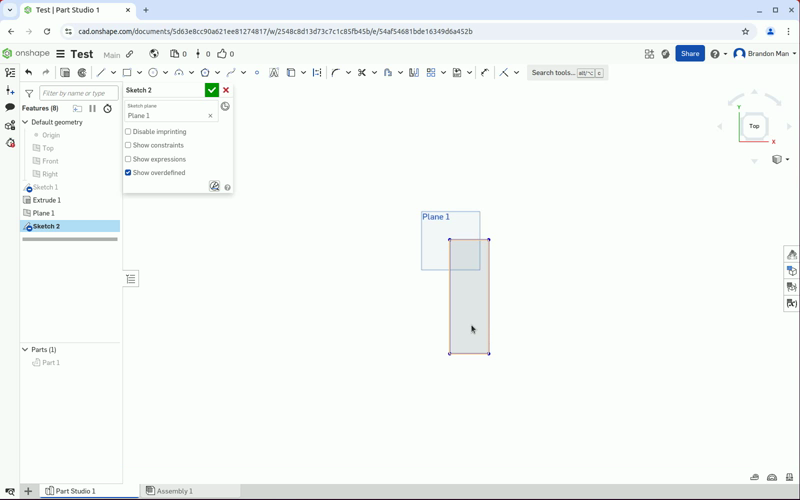
scroll(6)
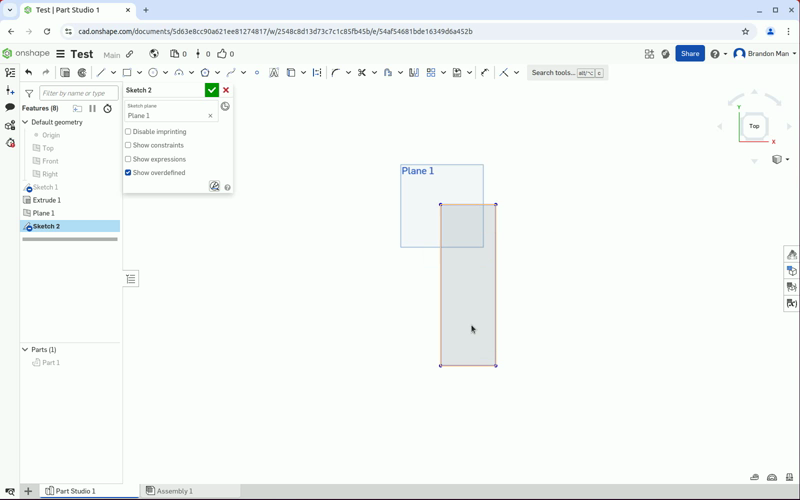
scroll(6)
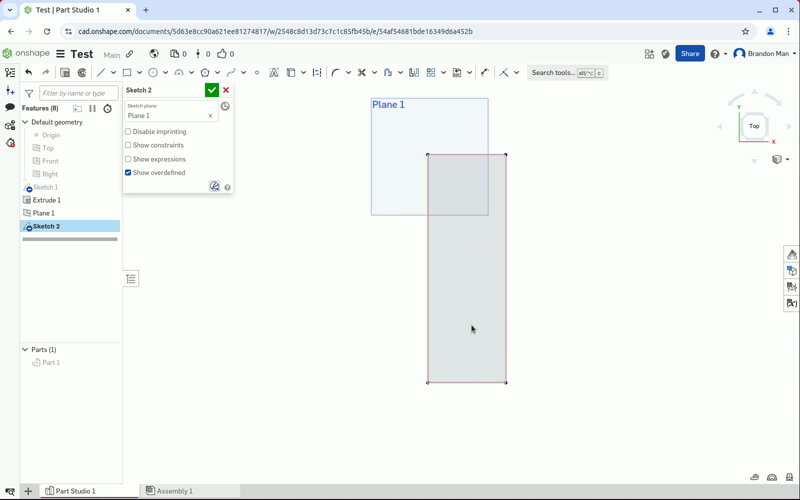
scroll(6)
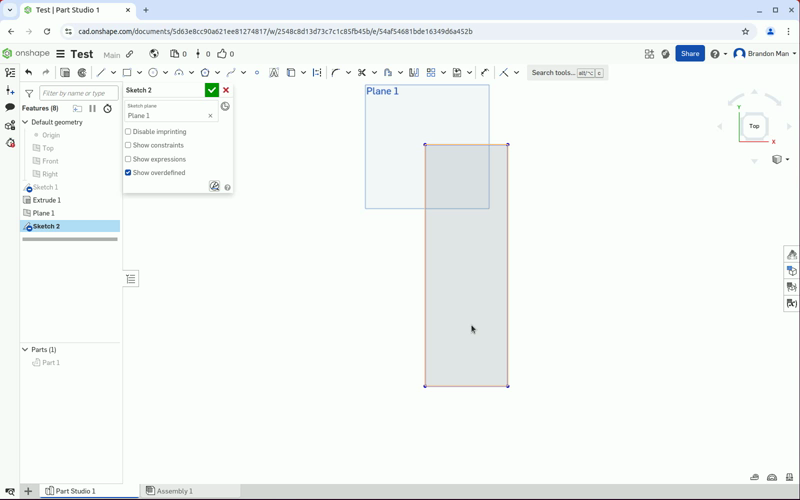
scroll(6)
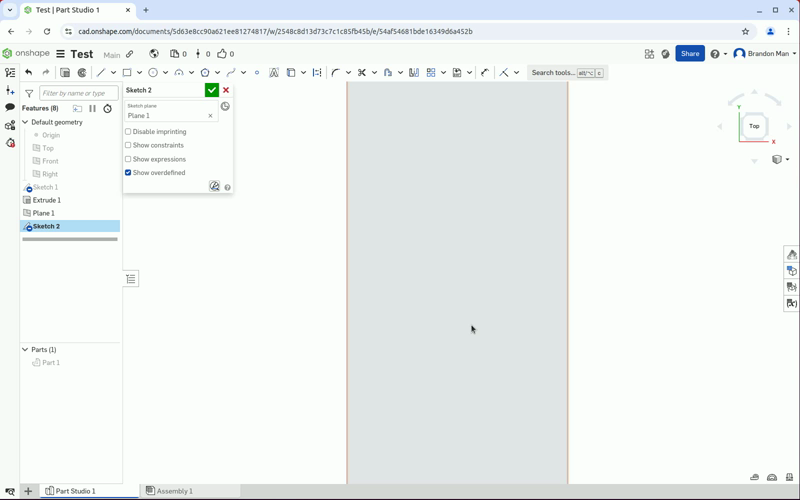
click(471, 324)
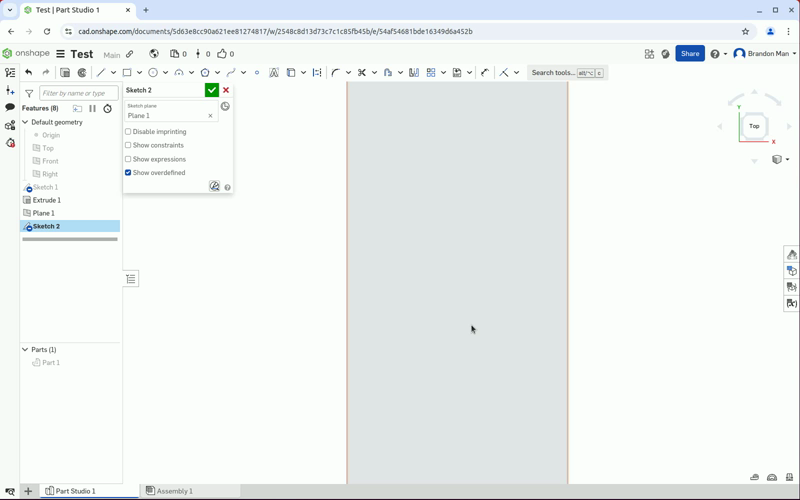
scroll(-6)
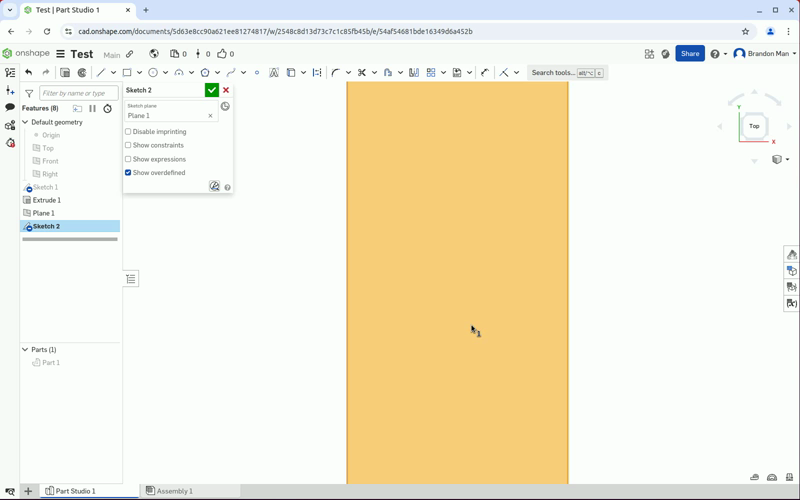
scroll(-6)
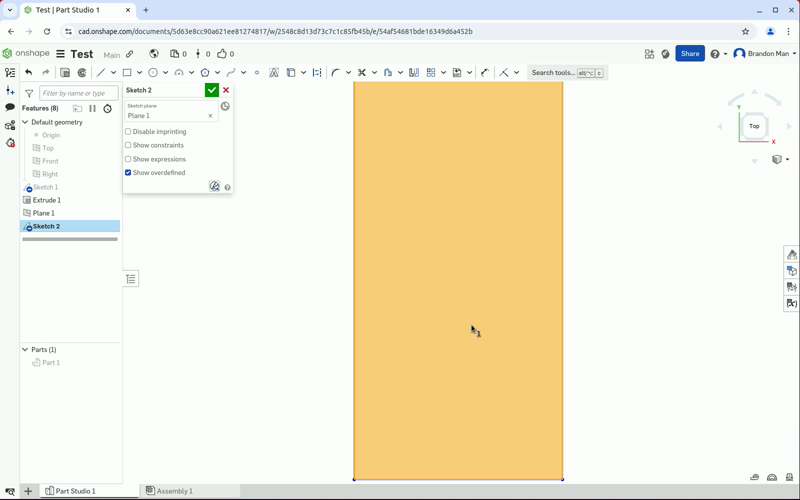
scroll(-6)
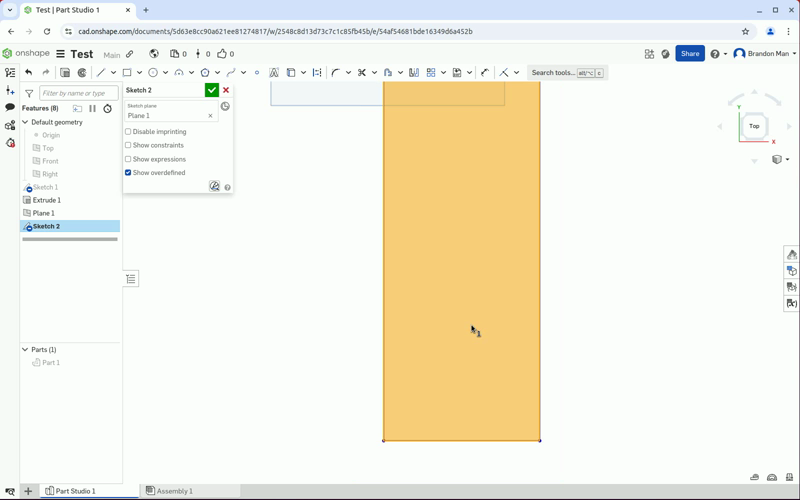
scroll(-6)
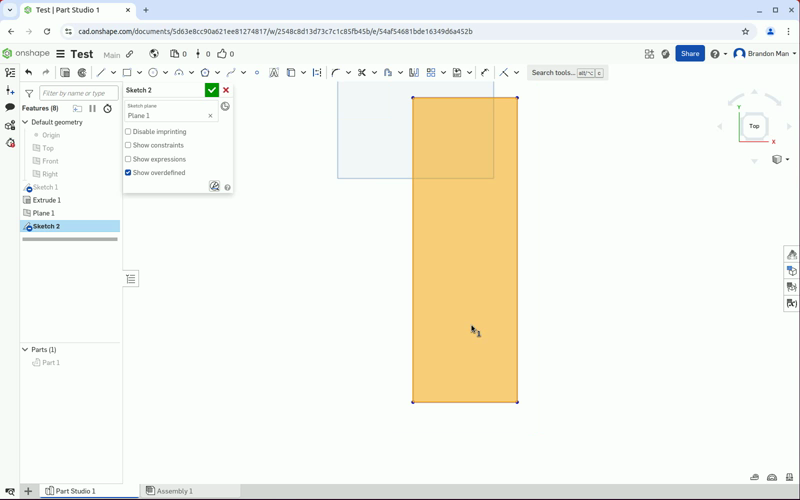
scroll(-6)
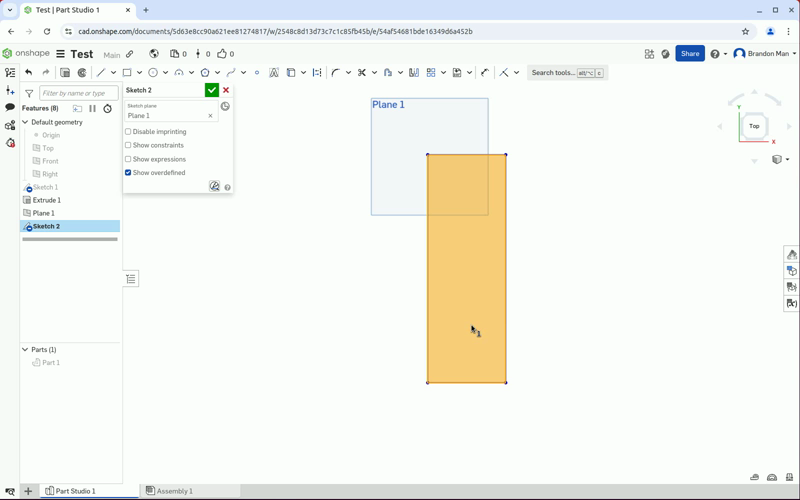
scroll(-6)
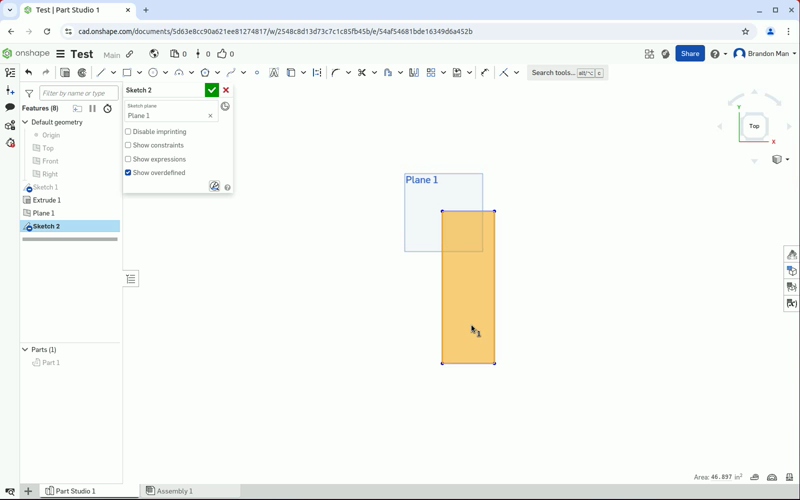
scroll(-6)
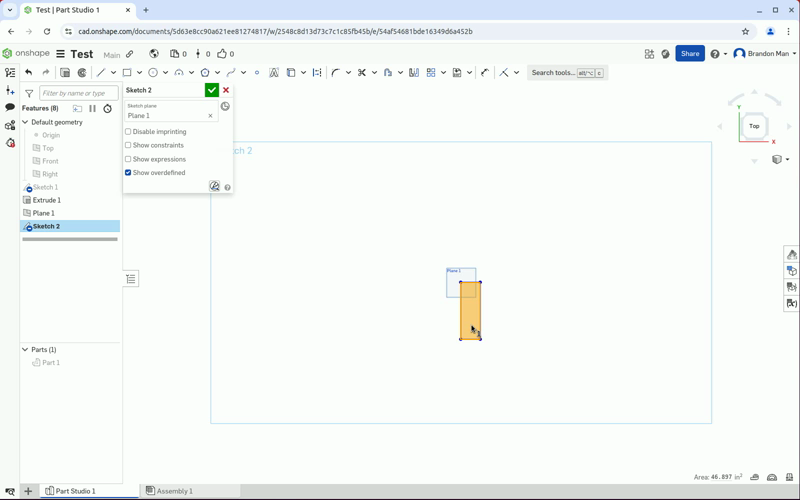
mouse_move(73, 352)
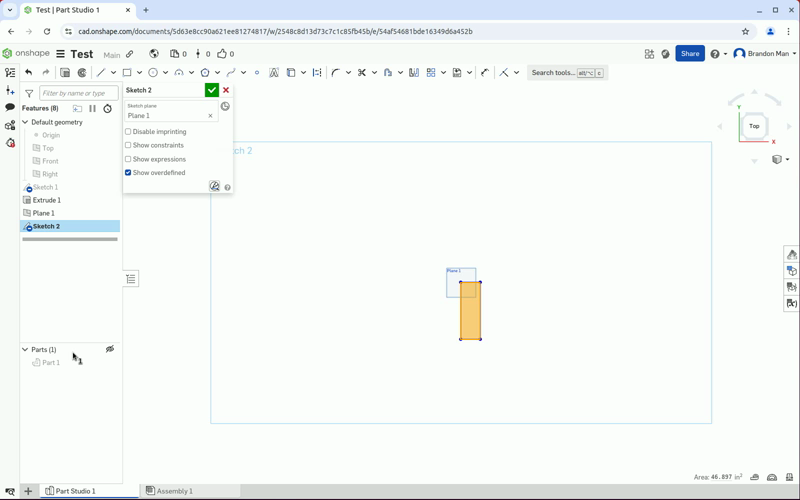
key(shift+y)
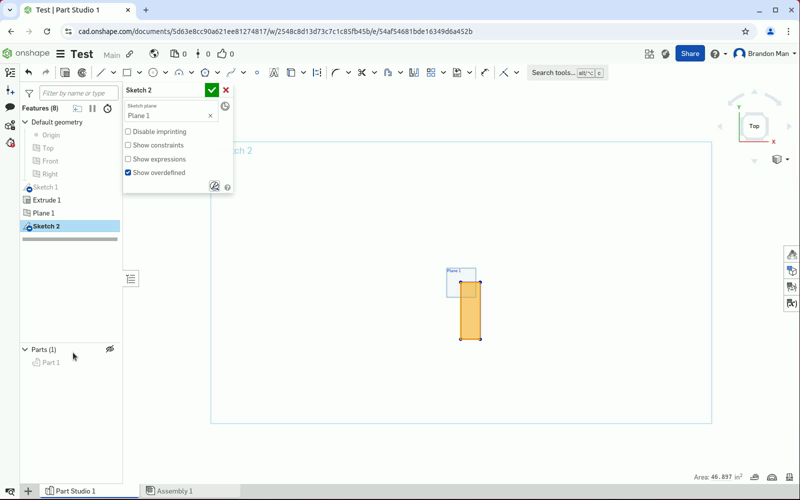
key(shift+e)
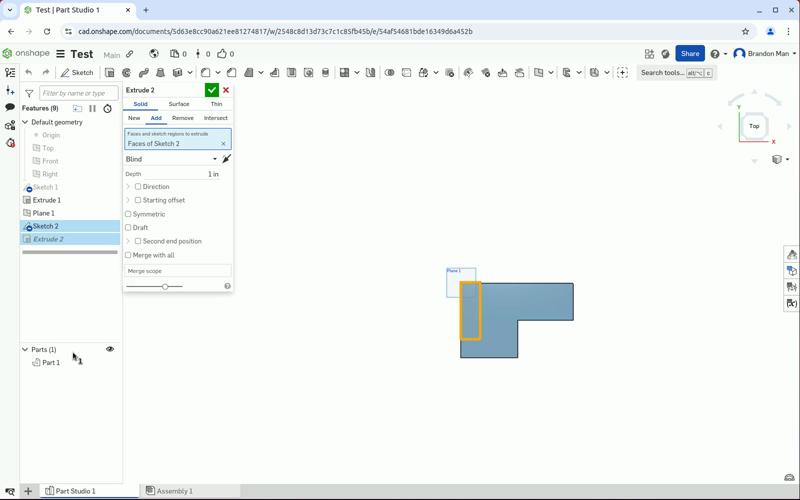
mouse_move(143, 106)
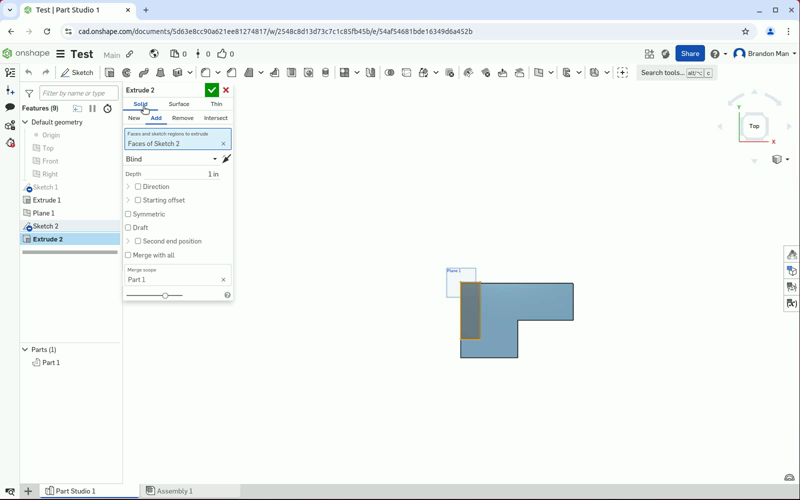
click(143, 106)
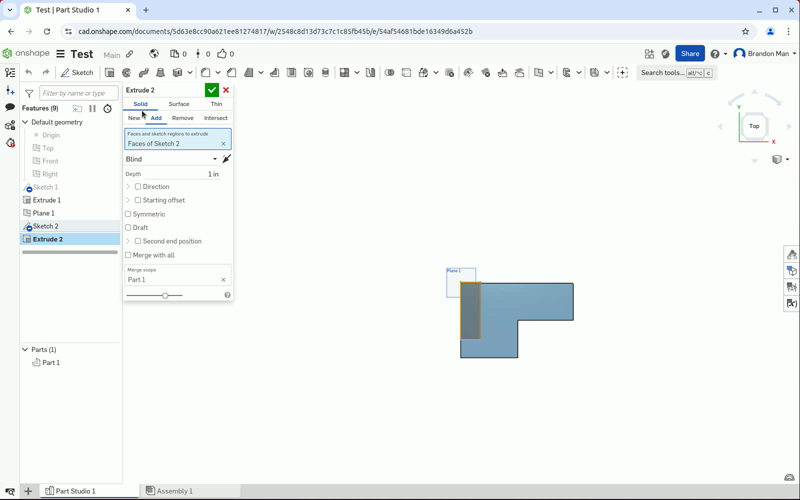
mouse_move(137, 120)
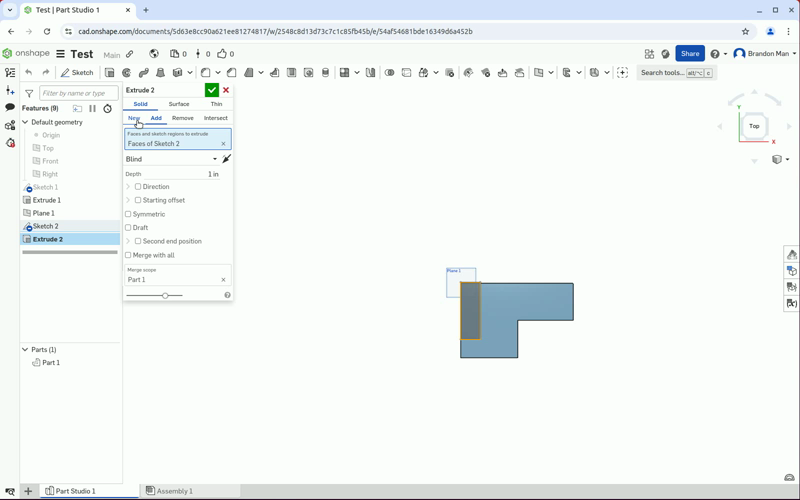
click(137, 120)
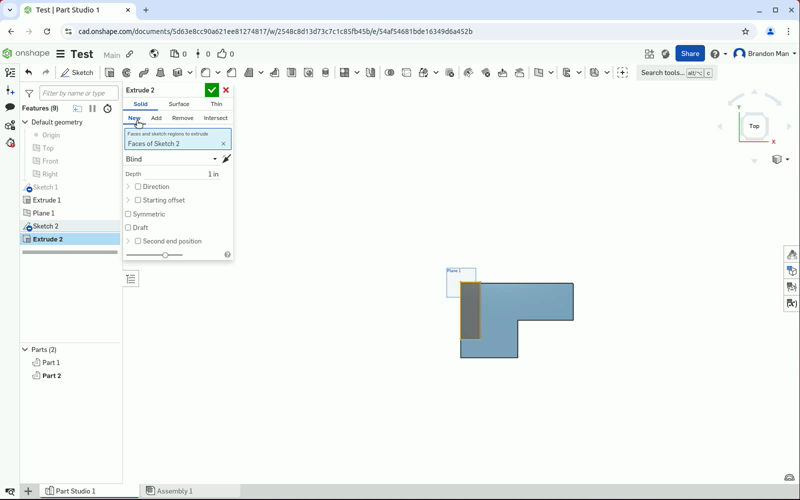
key(tab, 4)
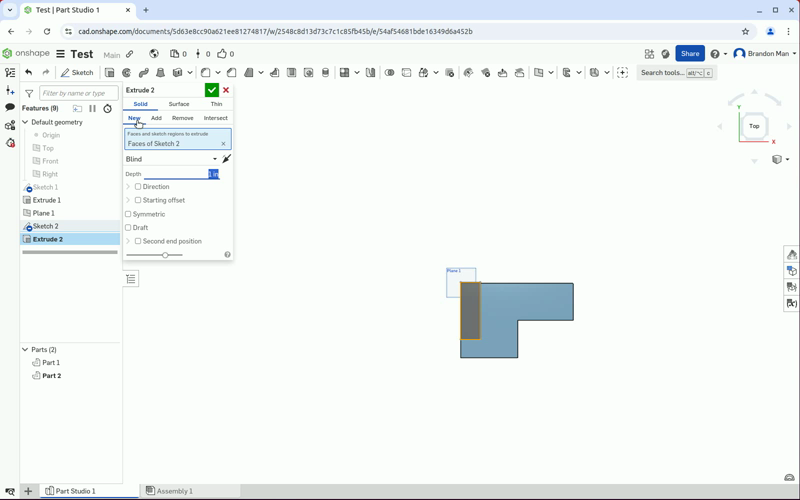
text(7.703)
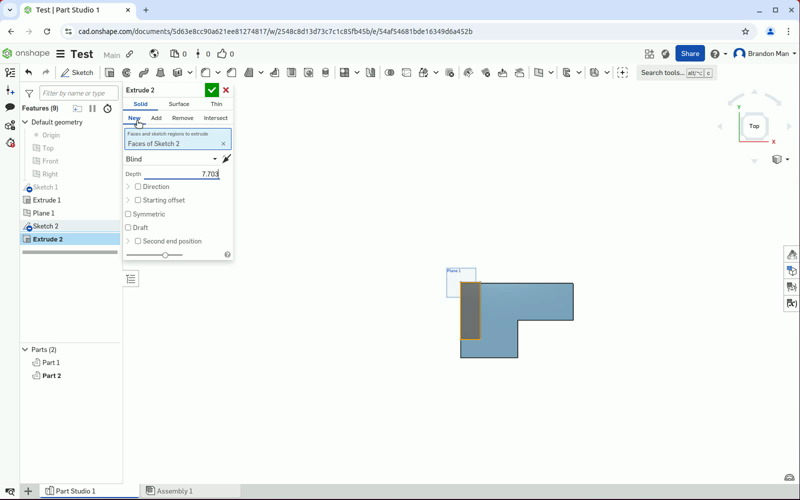
key(enter)
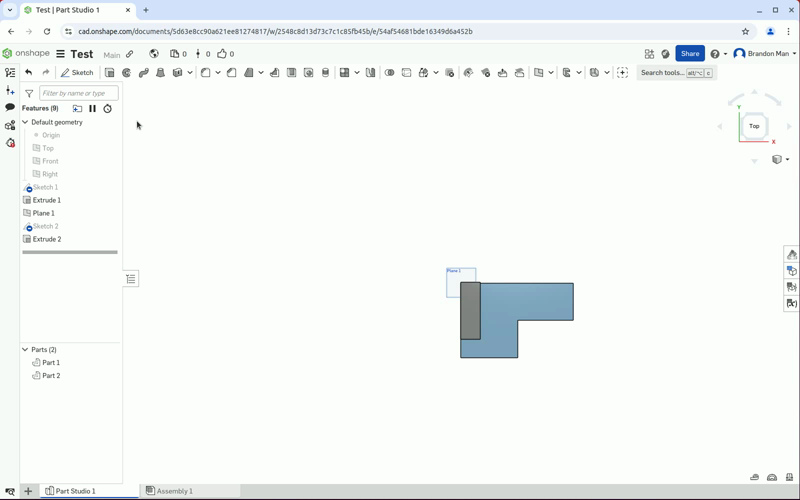
key(shift+h)
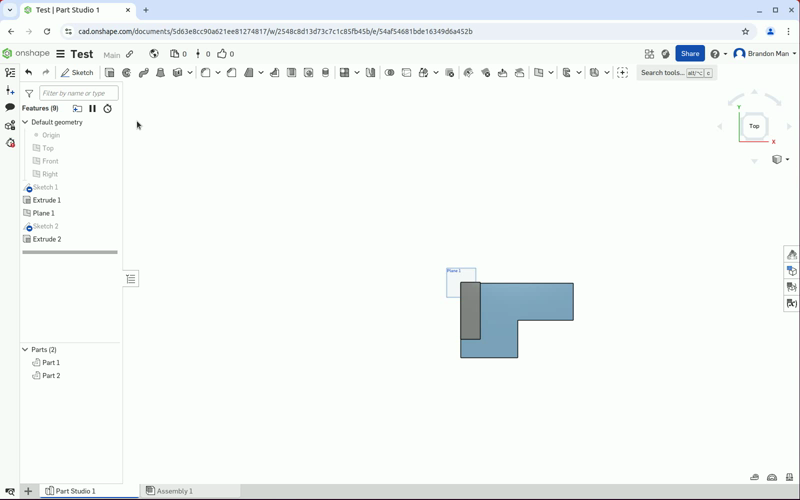
key(shift+h)
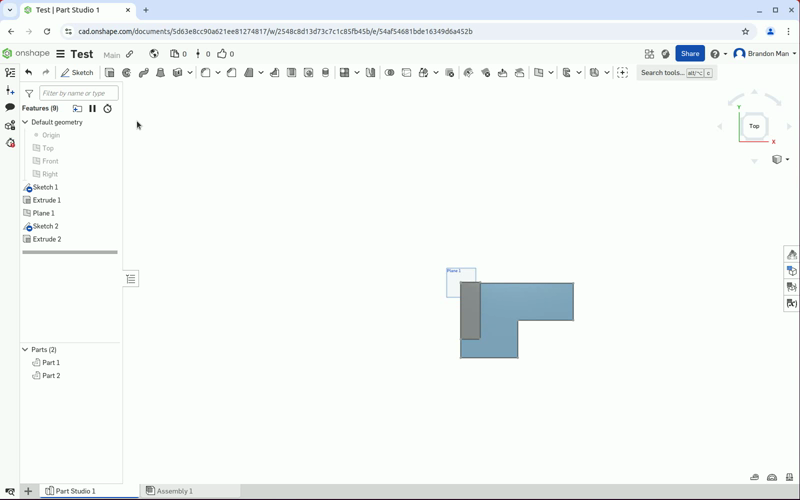
key(shift+7)
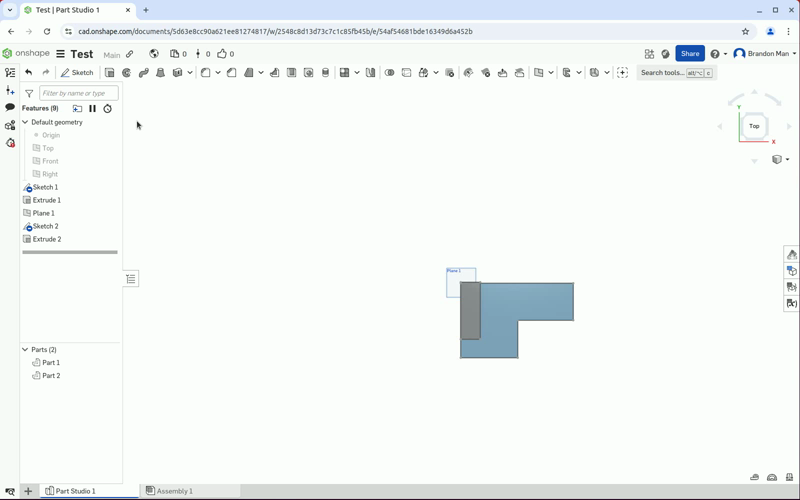
key(up, 3)
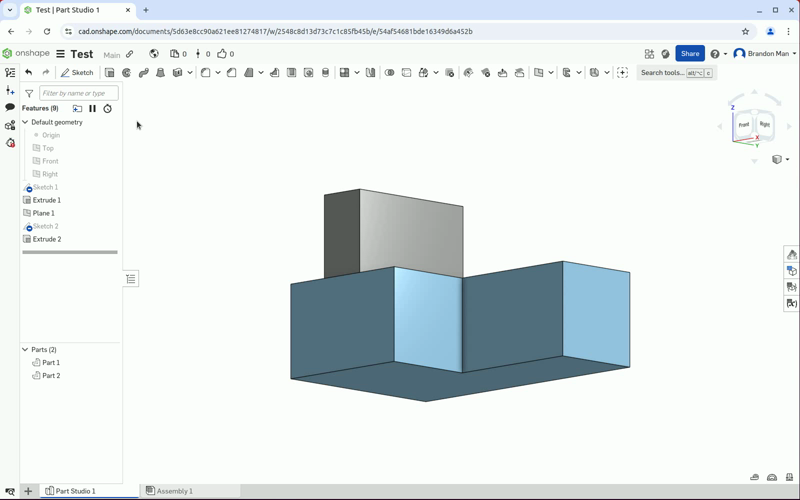
key(left, 3)
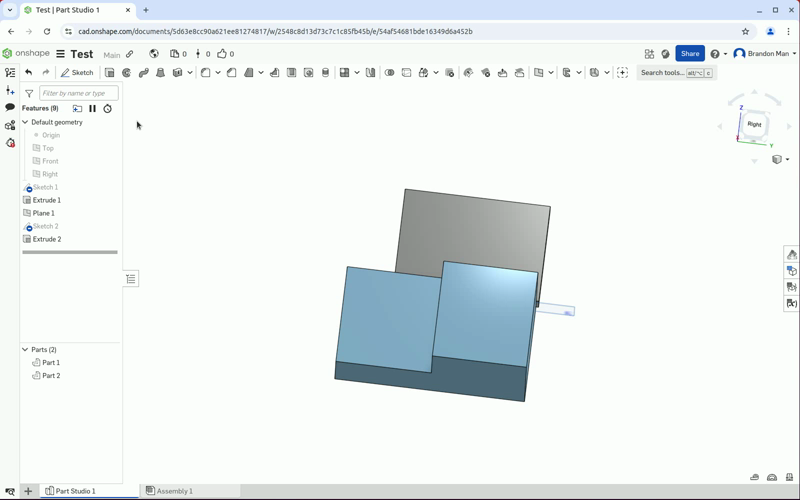
key(right, 3)
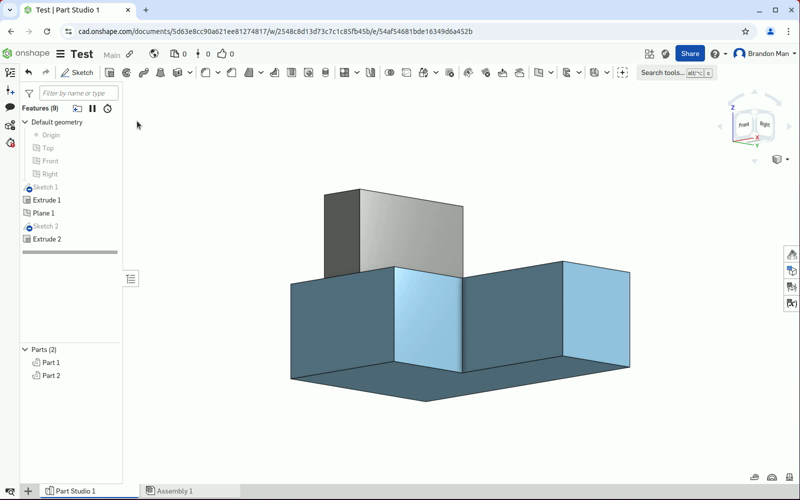
key(down, 3)
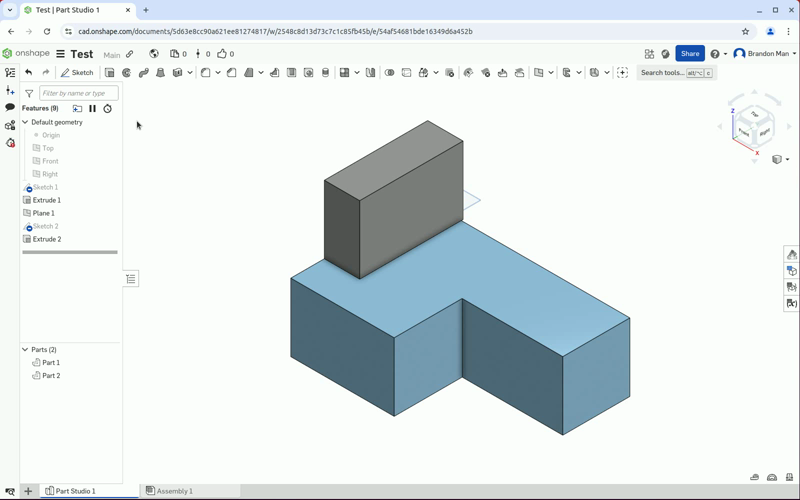
mouse_move(73, 189)
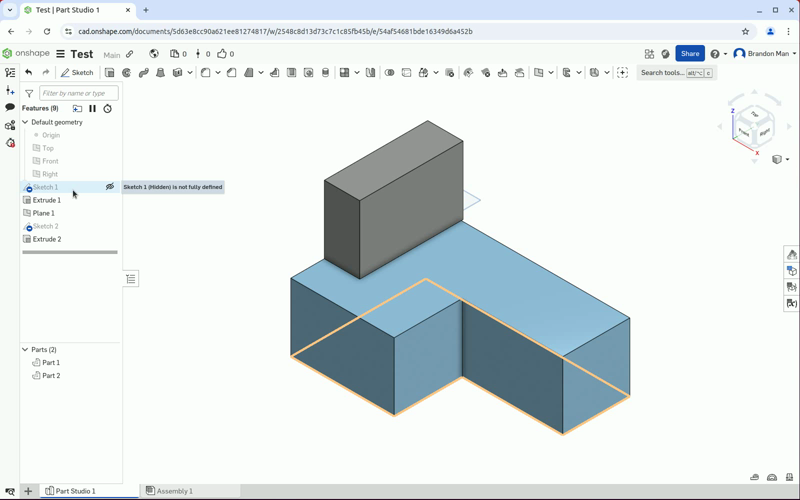
click(73, 189)